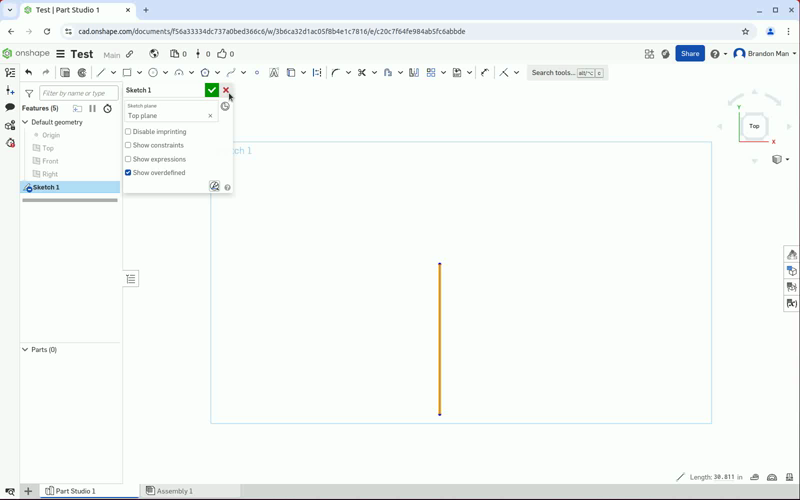
key(shift+h)
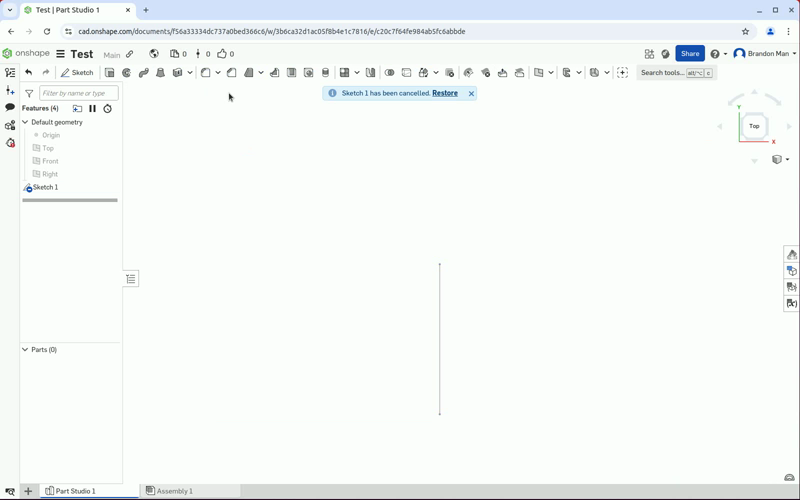
mouse_move(73, 352)
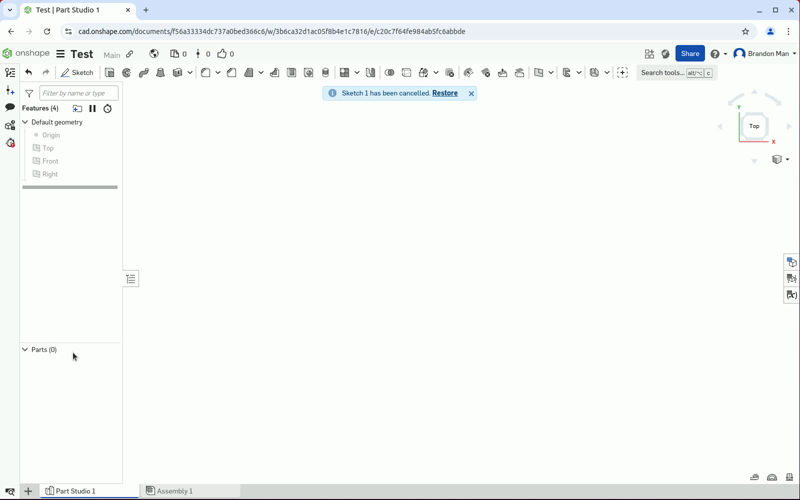
key(y)
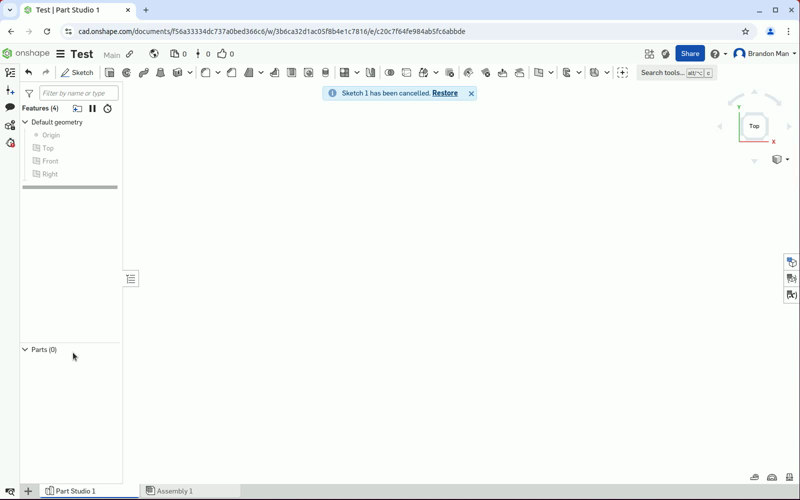
key(shift+p)
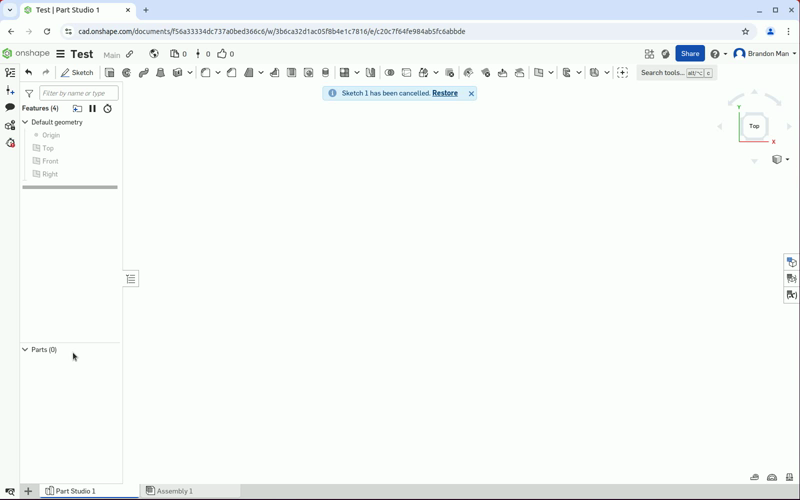
key(space)
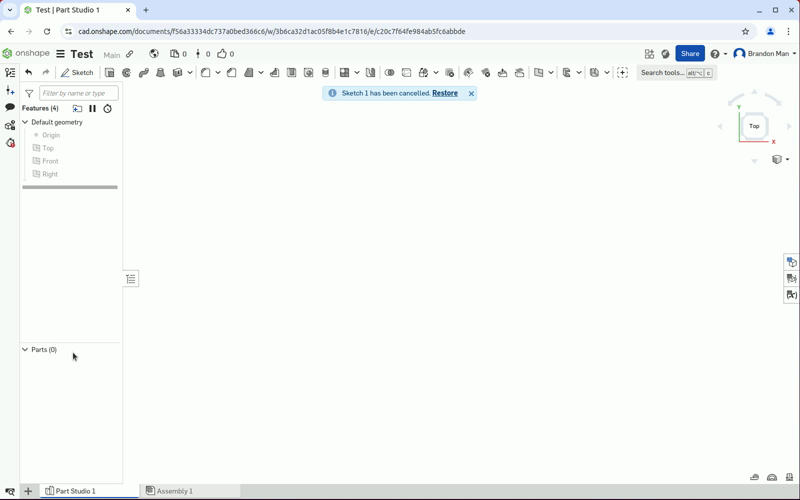
key_down(shift)
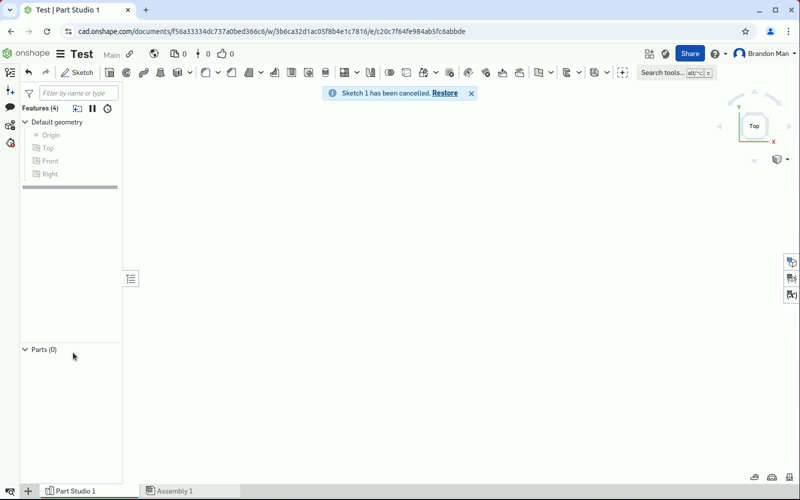
key(up)
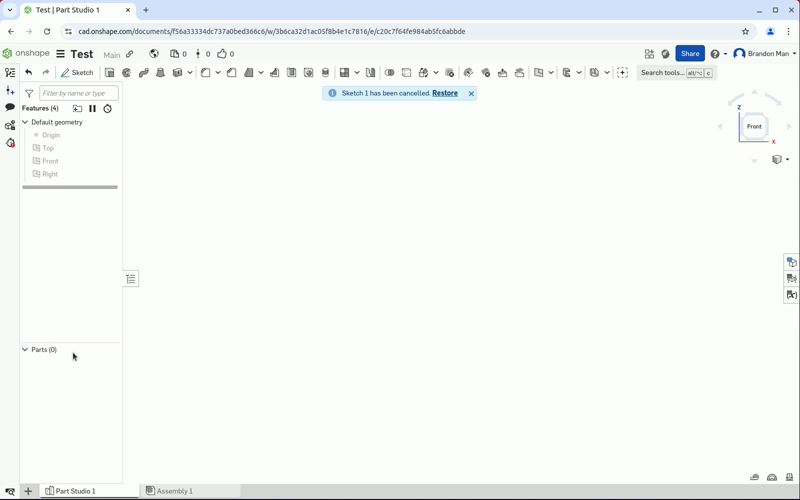
key_up(shift)
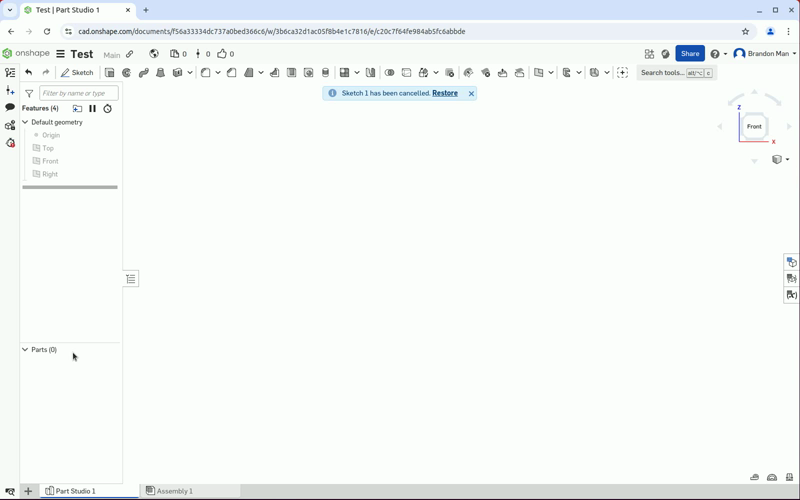
key(space)
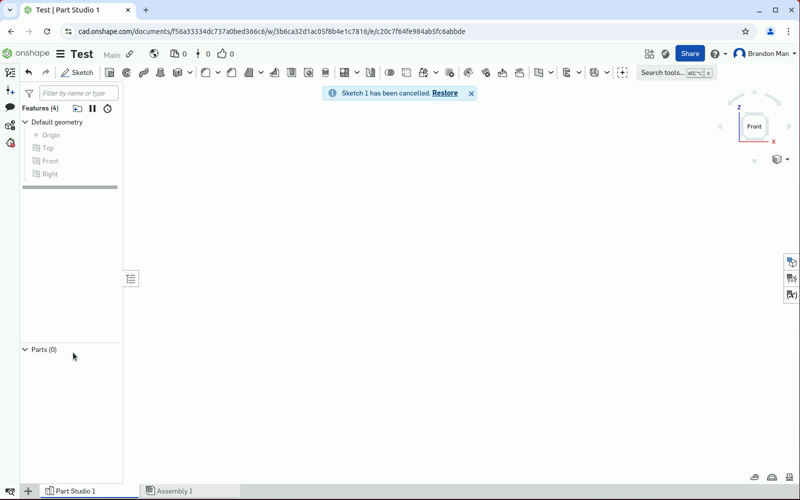
key_down(shift)
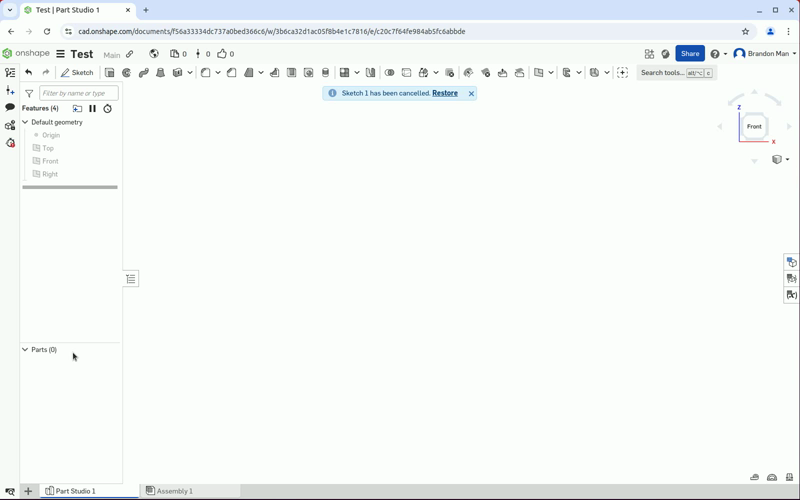
key(left)
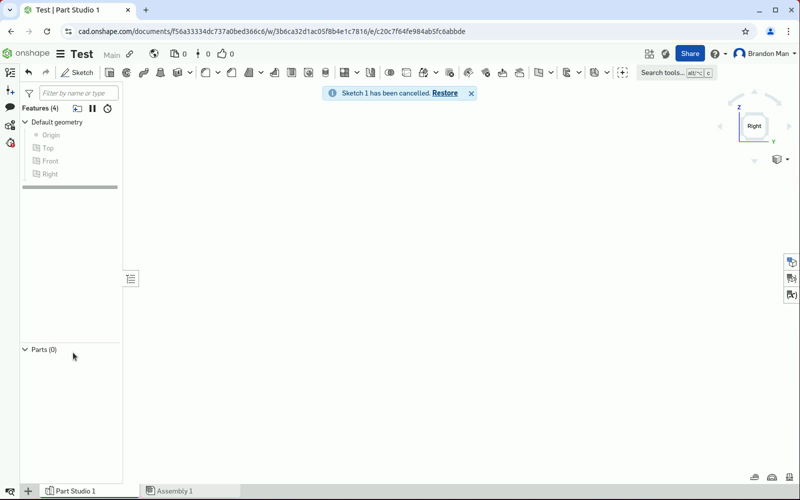
key_up(shift)
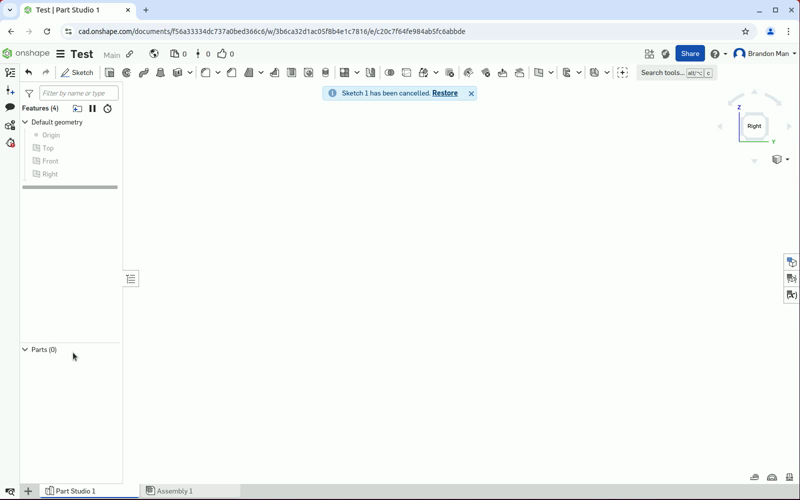
mouse_move(73, 352)
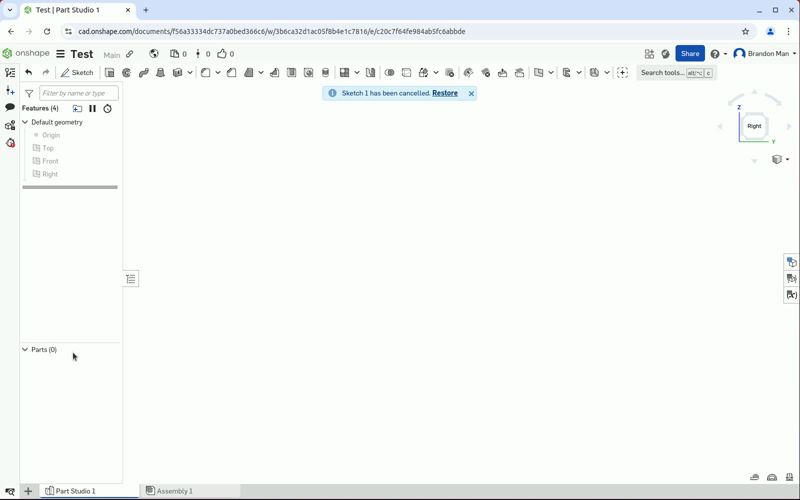
key(shift+y)
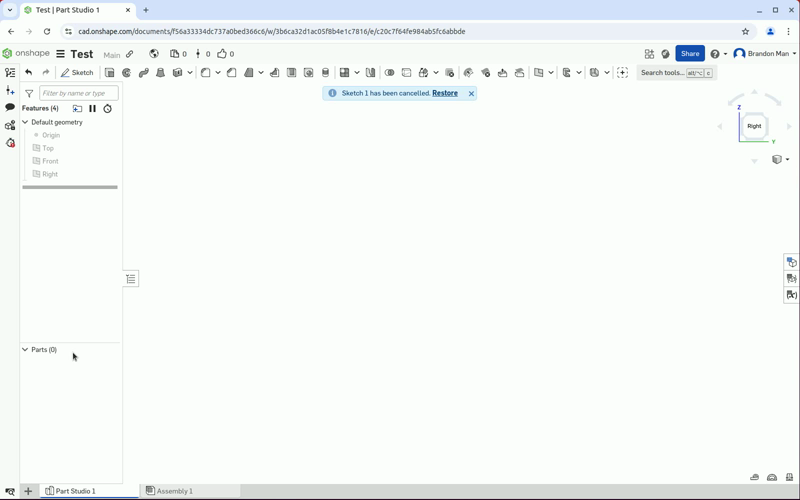
key(shift+s)
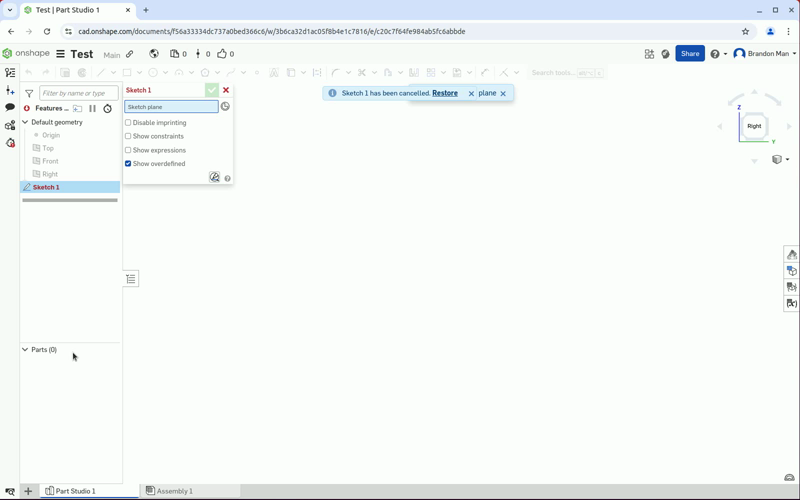
mouse_move(73, 176)
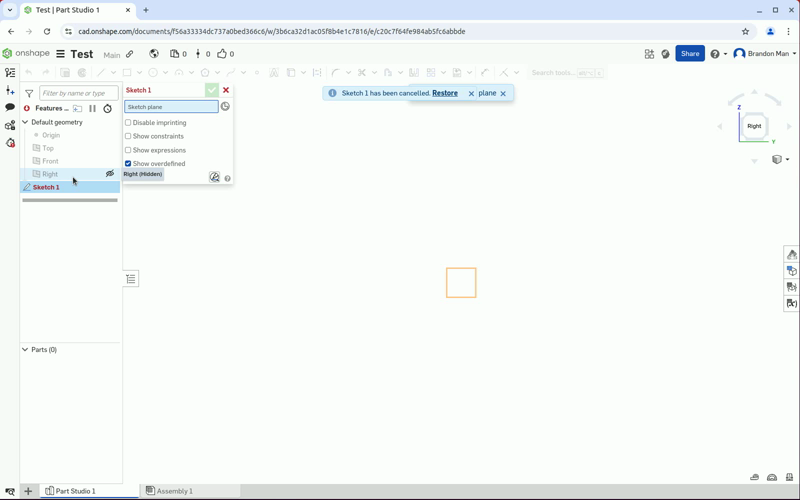
click(73, 176)
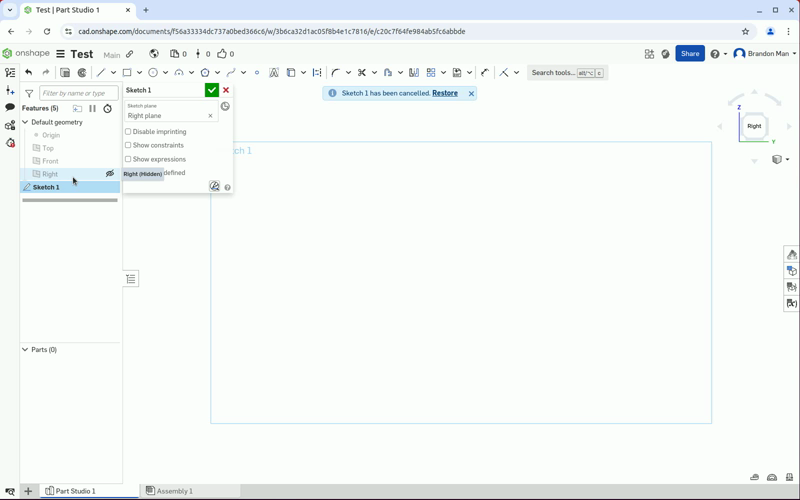
mouse_move(73, 352)
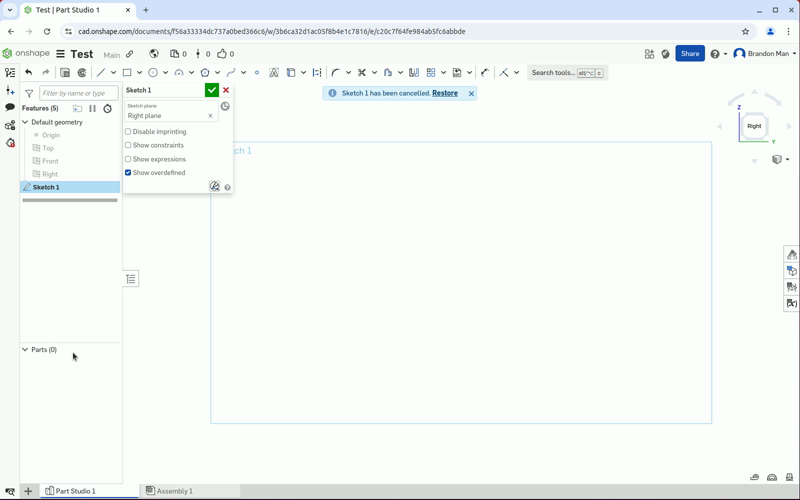
key(y)
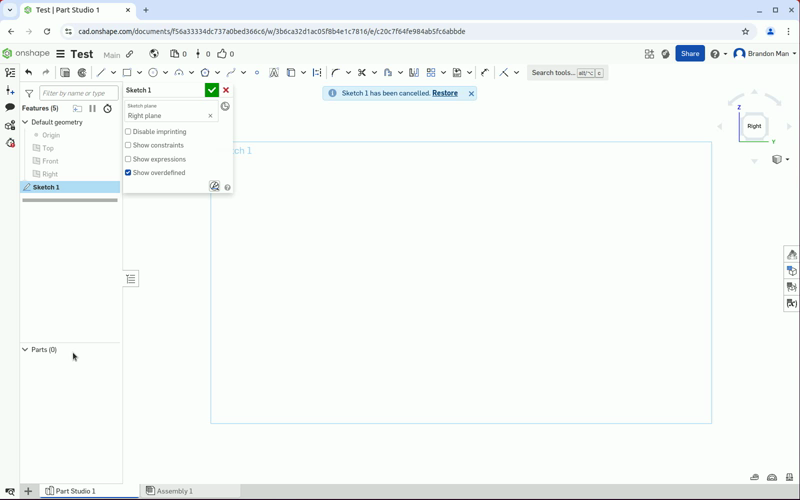
key(l)
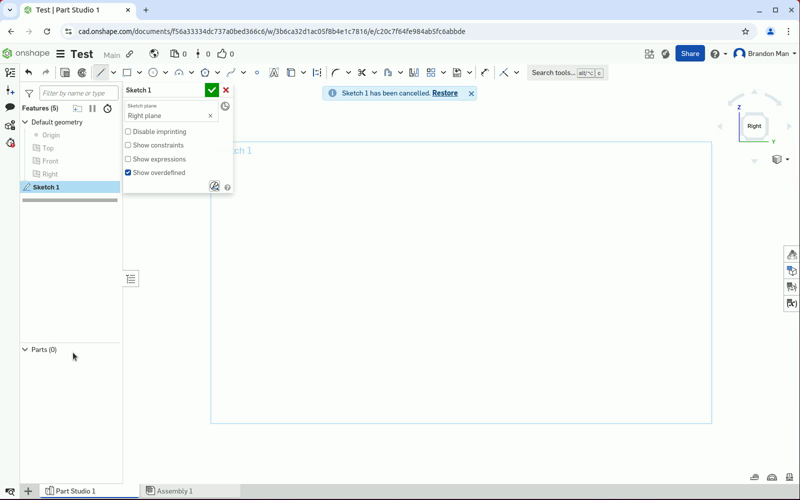
key_down(shift)
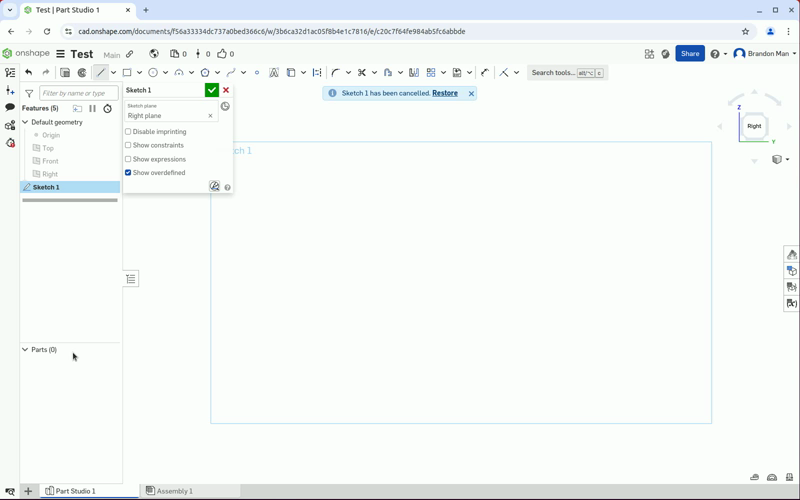
mouse_move(348, 395)
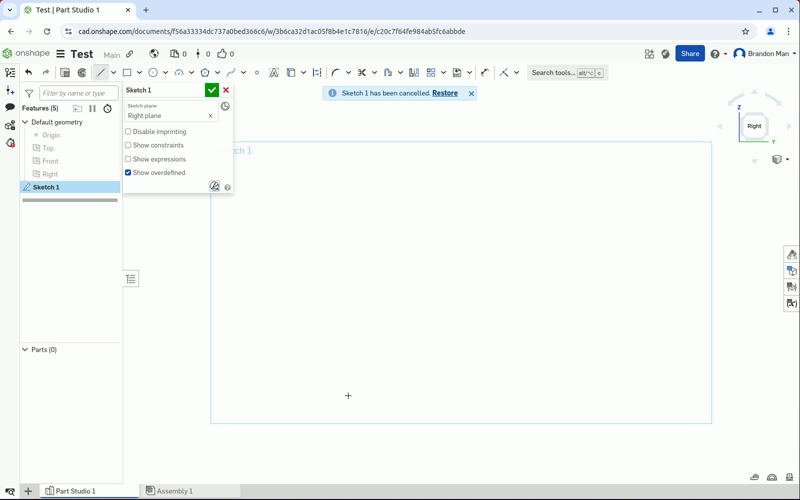
click(348, 395)
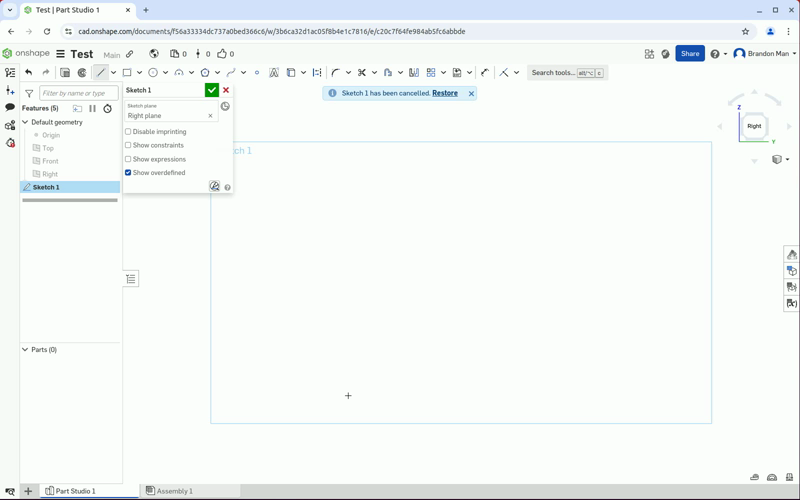
key_up(shift)
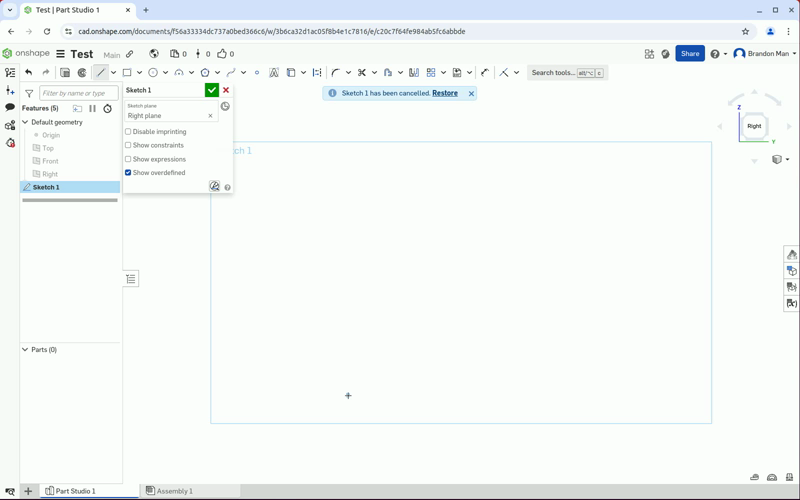
key_down(shift)
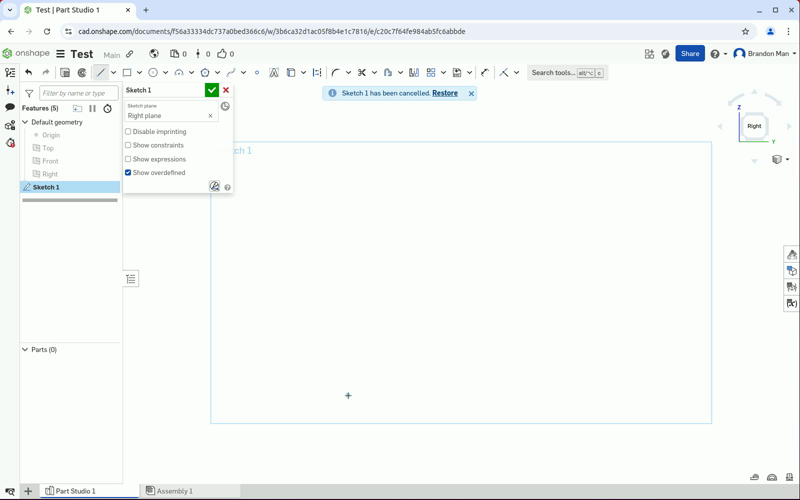
mouse_move(572, 395)
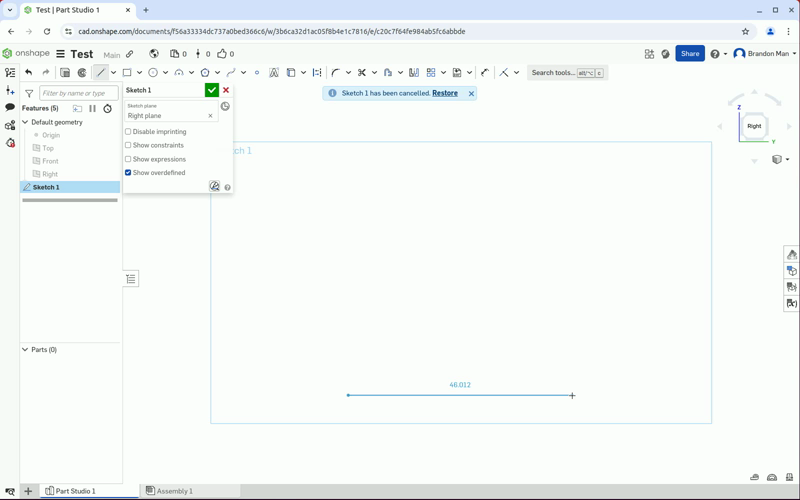
click(572, 395)
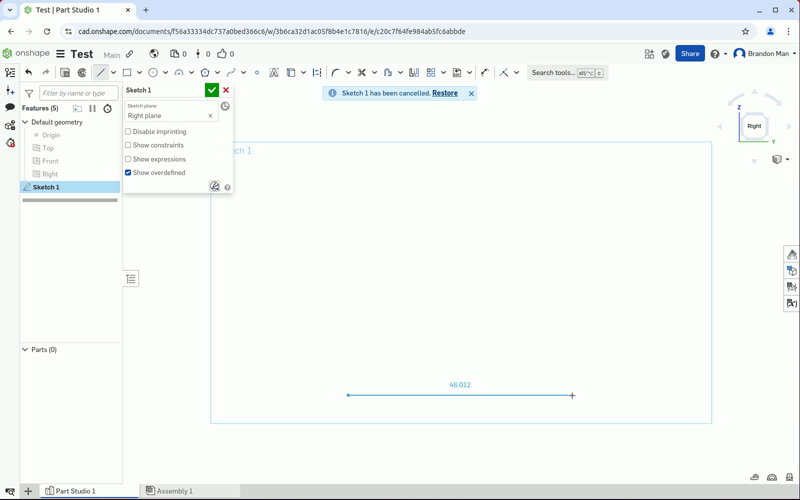
key_up(shift)
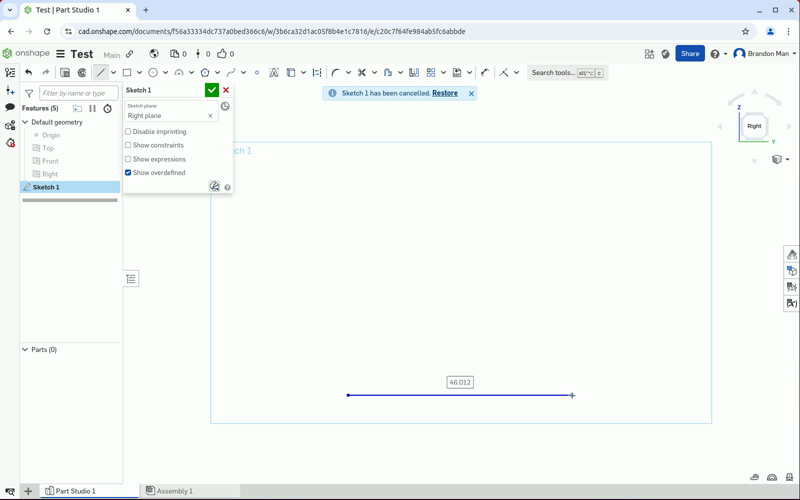
key_down(shift)
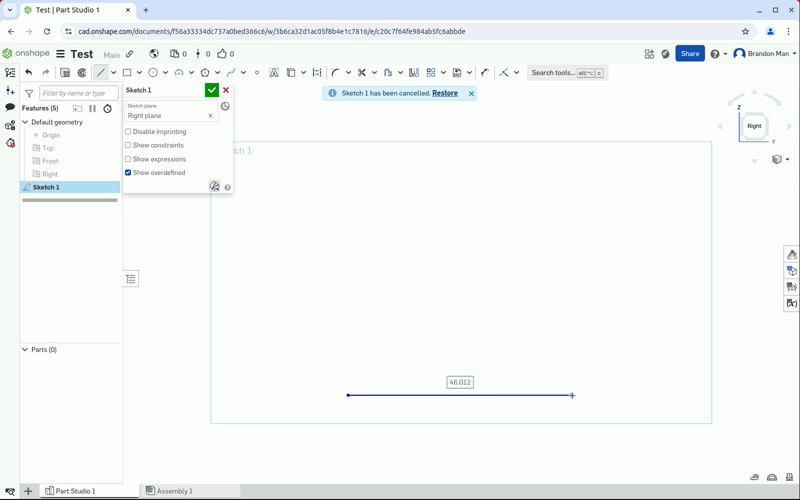
mouse_move(572, 171)
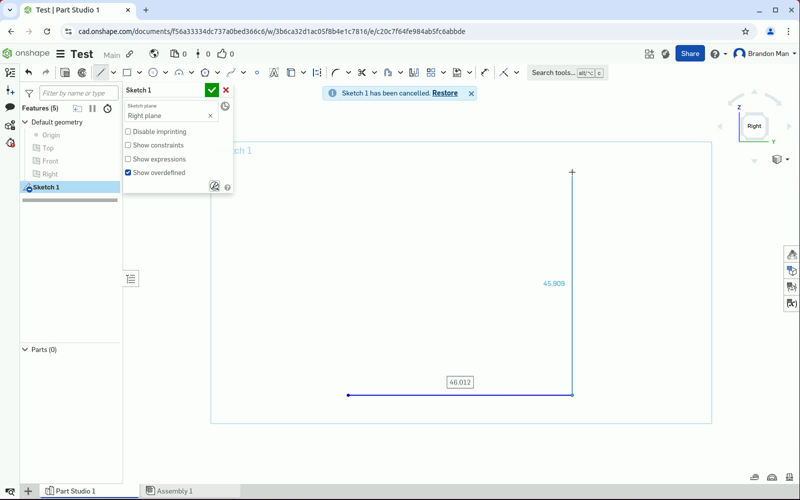
click(572, 171)
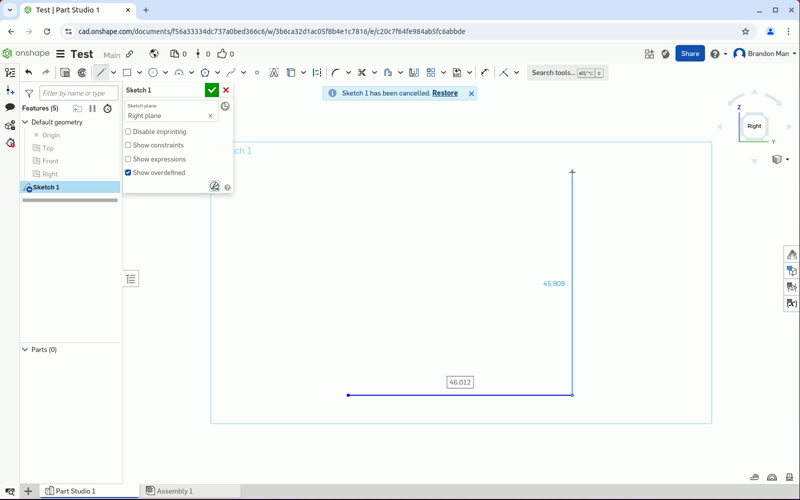
key_up(shift)
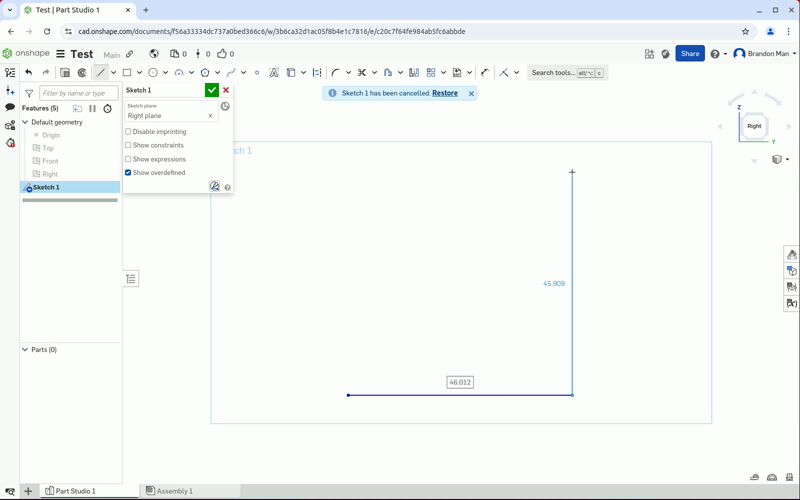
key_down(shift)
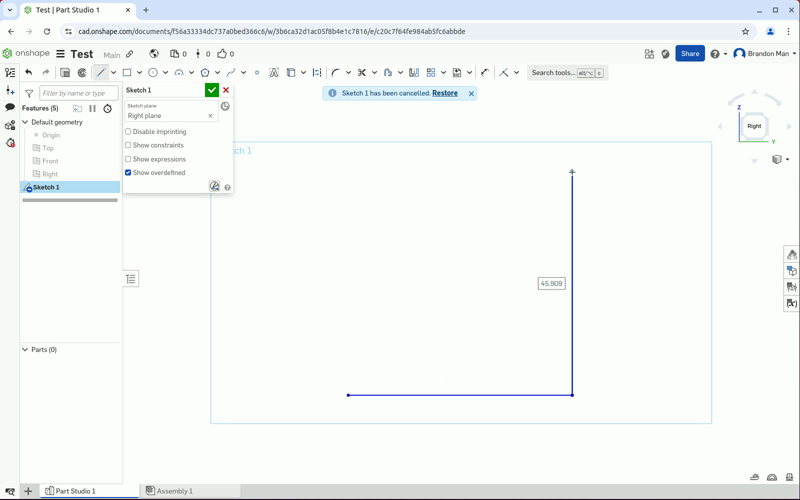
mouse_move(348, 171)
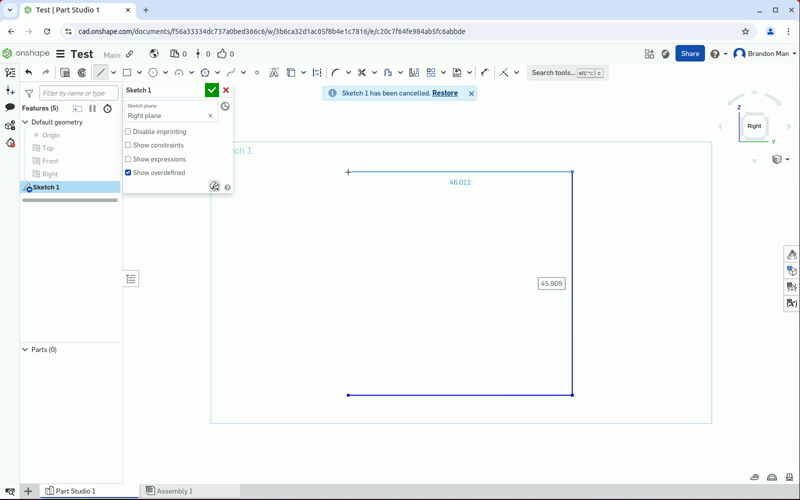
click(348, 171)
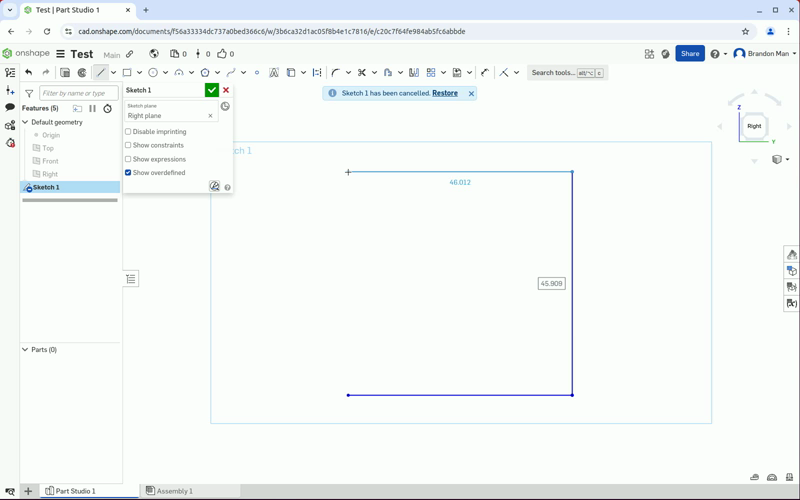
key_up(shift)
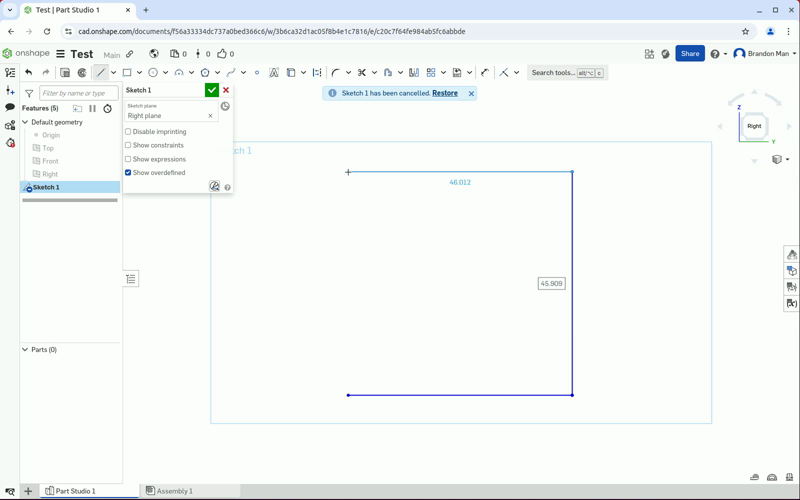
key_down(shift)
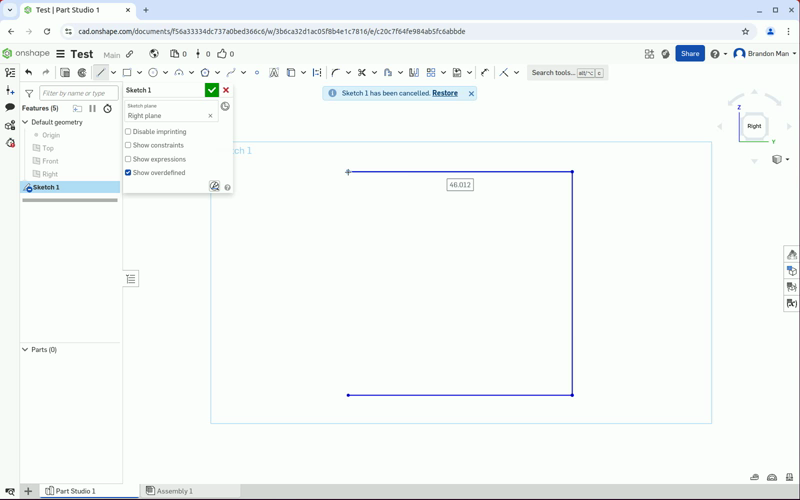
mouse_move(348, 395)
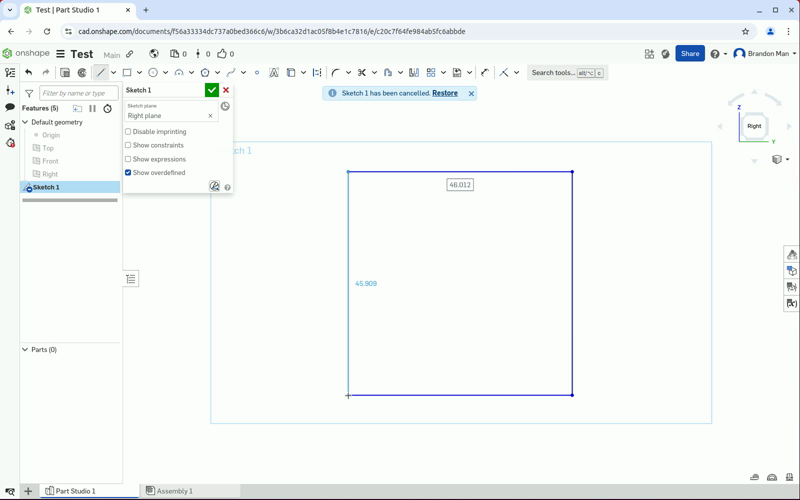
key_up(shift)
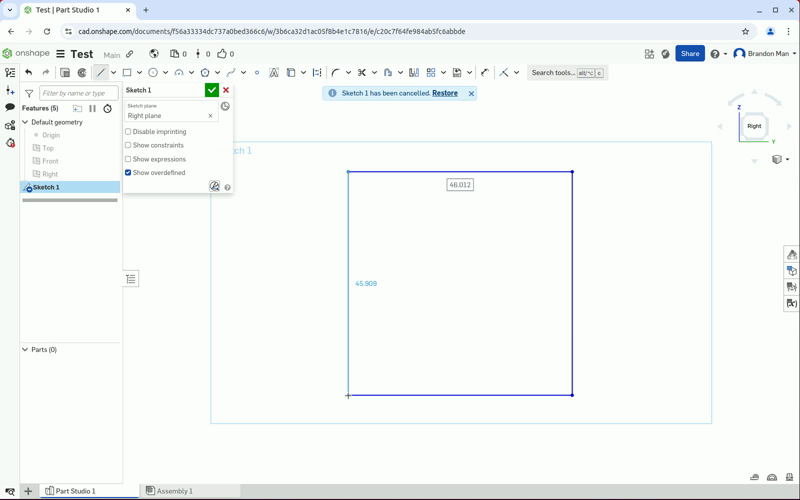
click(348, 395)
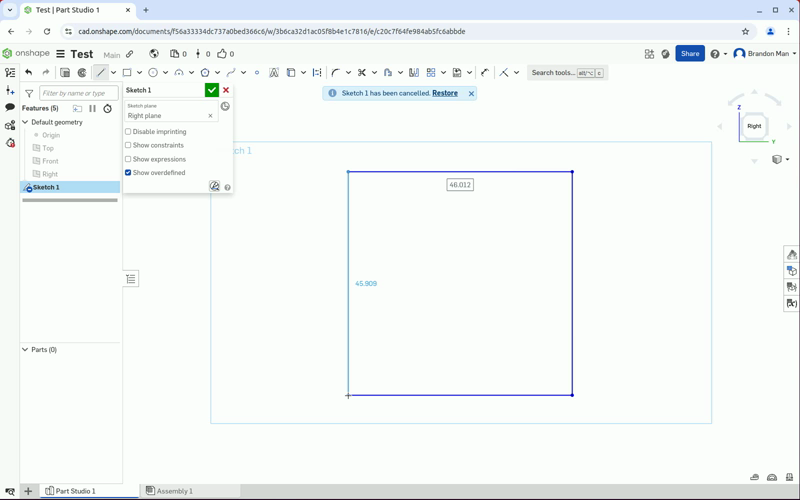
key(esc)
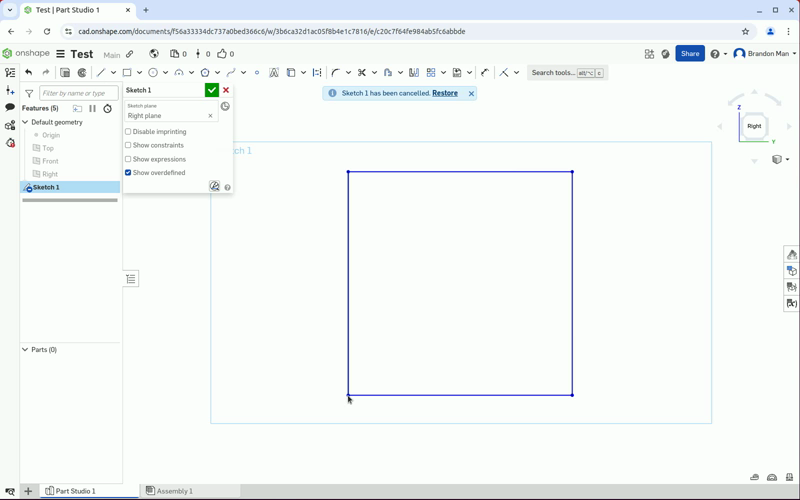
key(c)
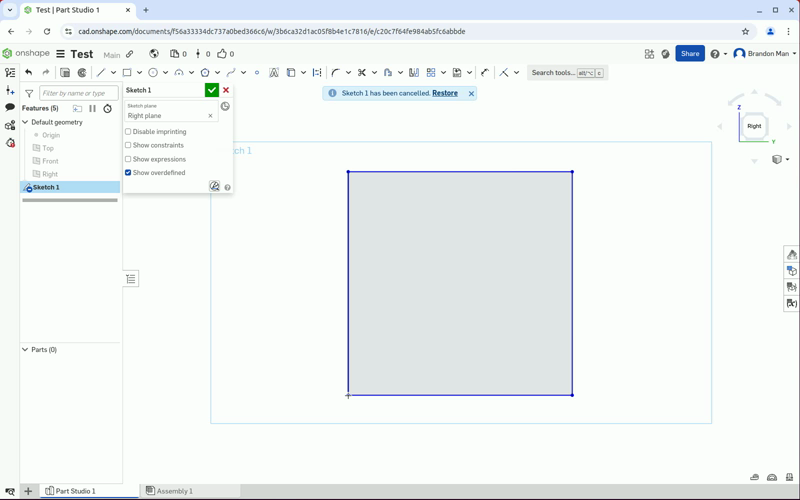
key_down(shift)
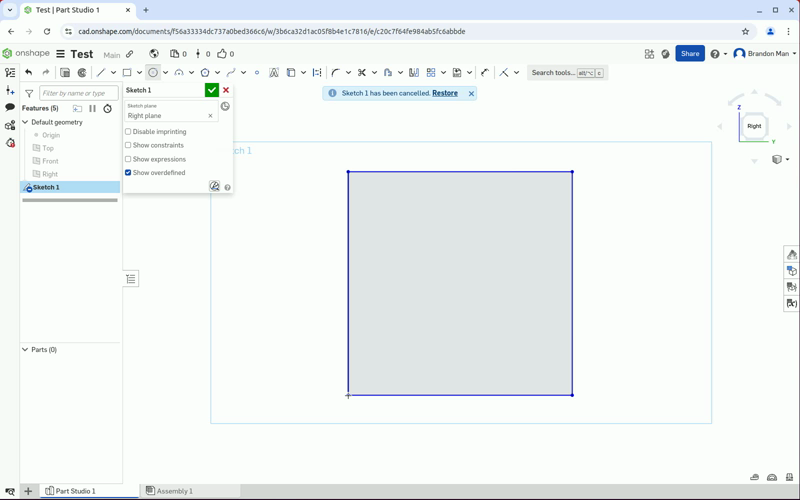
mouse_move(461, 282)
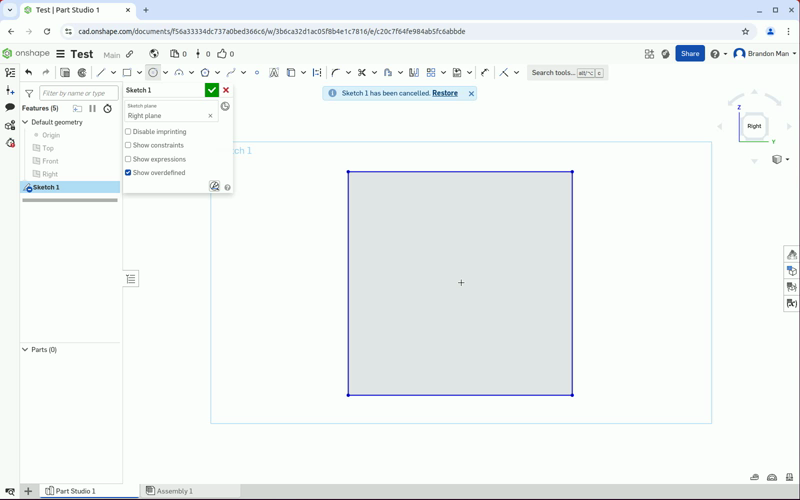
click(461, 282)
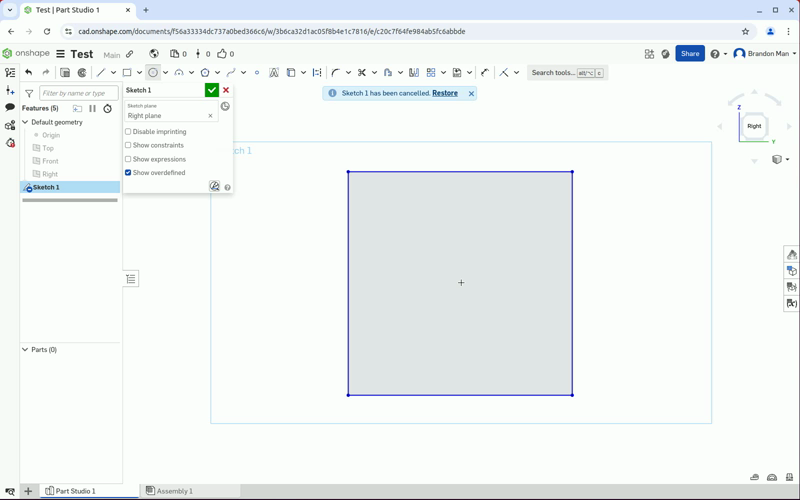
key_up(shift)
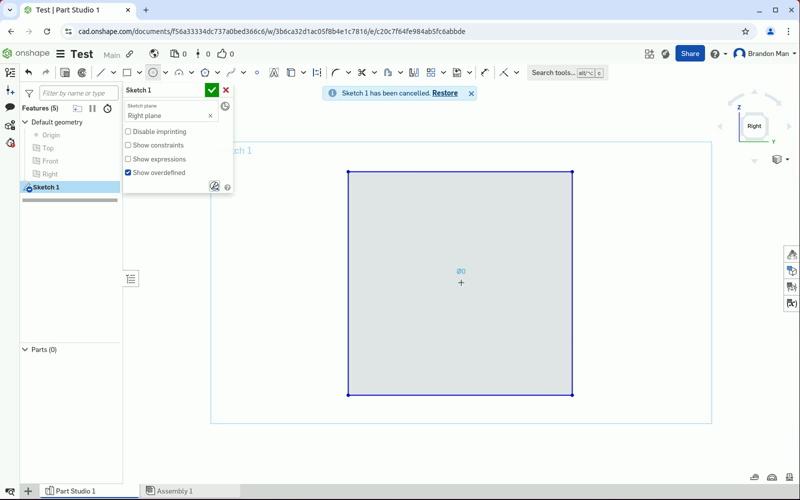
mouse_move(532, 282)
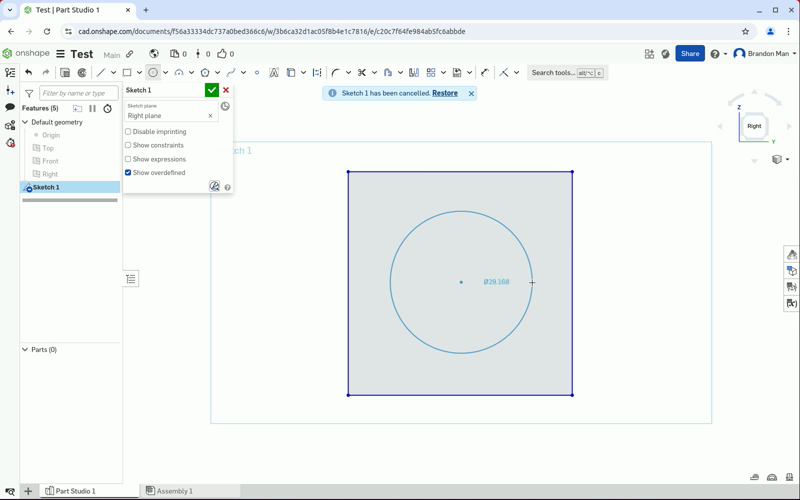
click(532, 282)
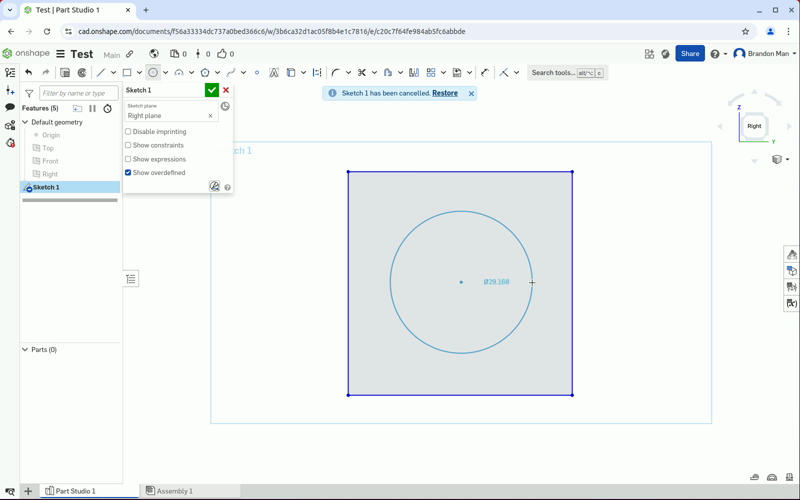
key(esc)
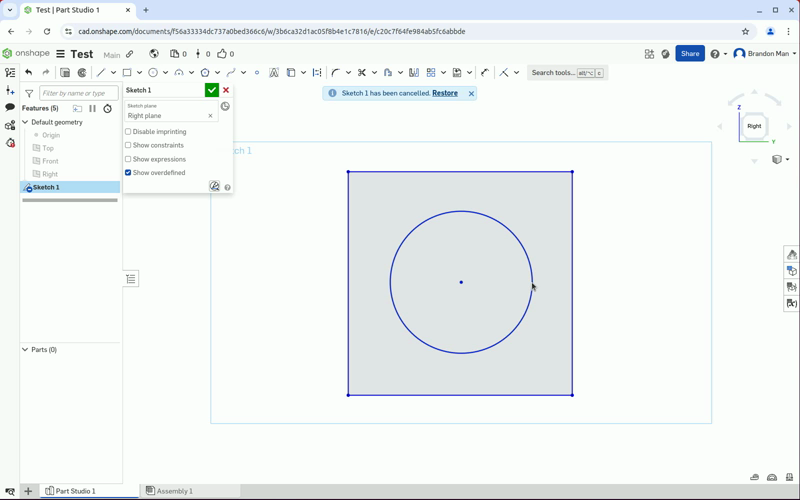
mouse_move(378, 207)
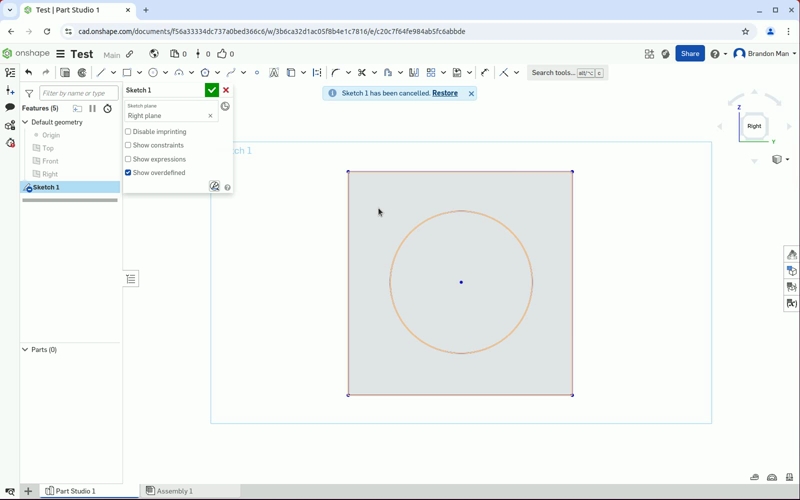
click(378, 207)
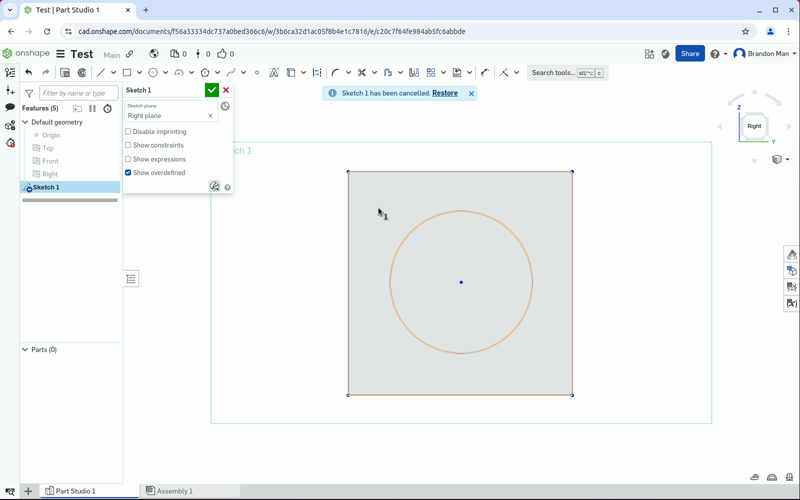
mouse_move(73, 352)
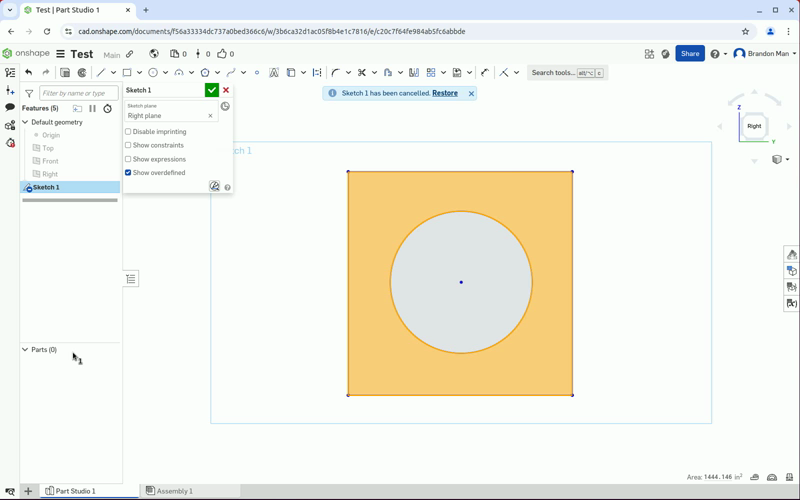
key(shift+y)
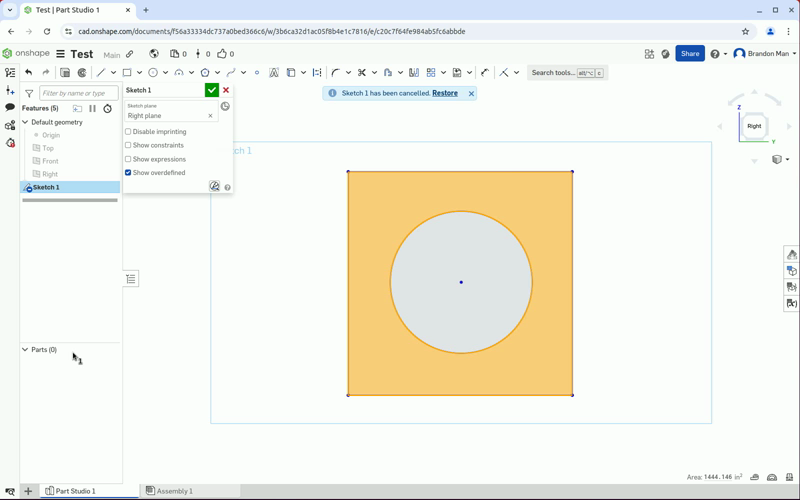
key(shift+e)
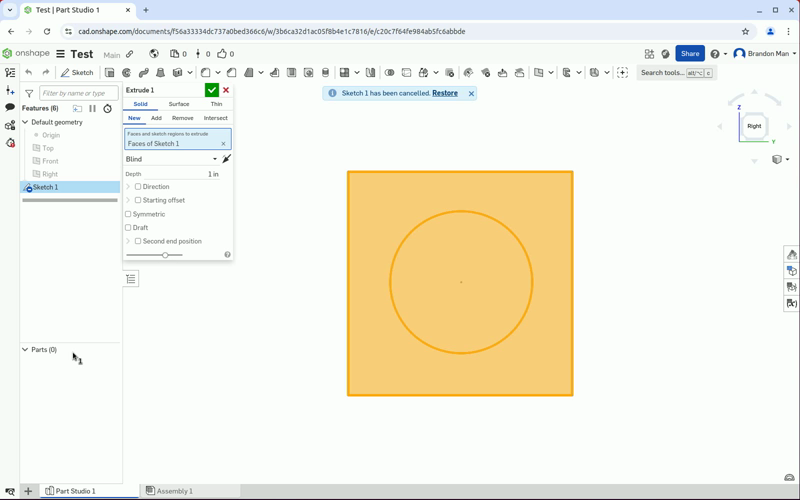
mouse_move(143, 106)
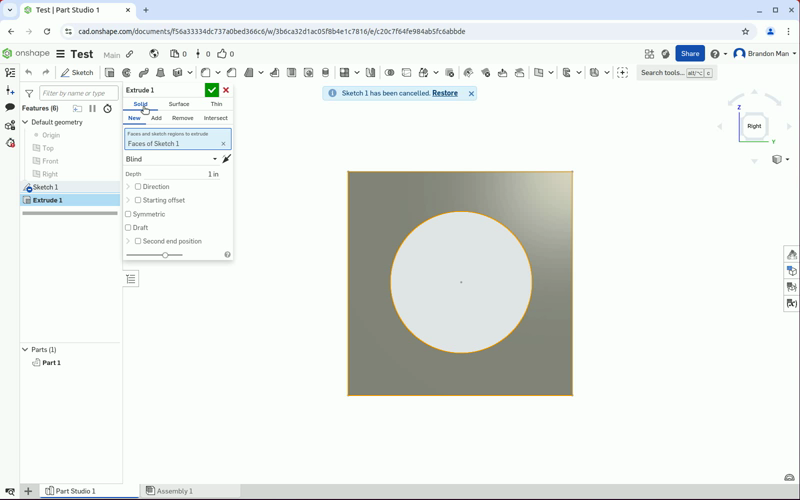
click(143, 106)
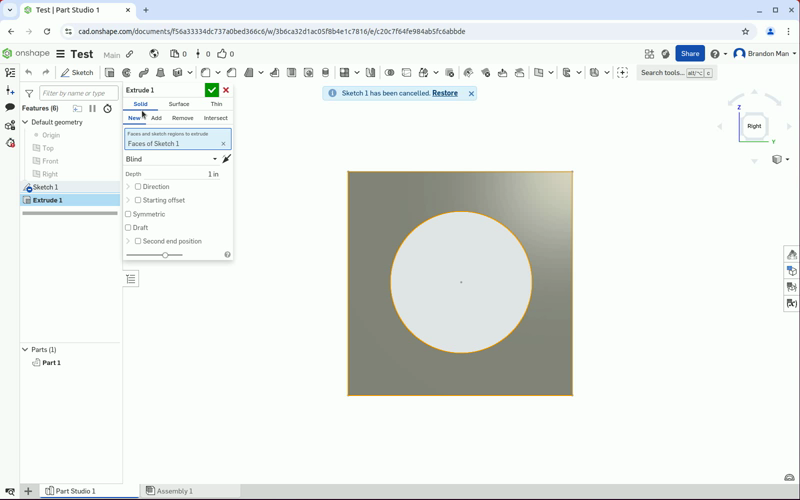
mouse_move(137, 120)
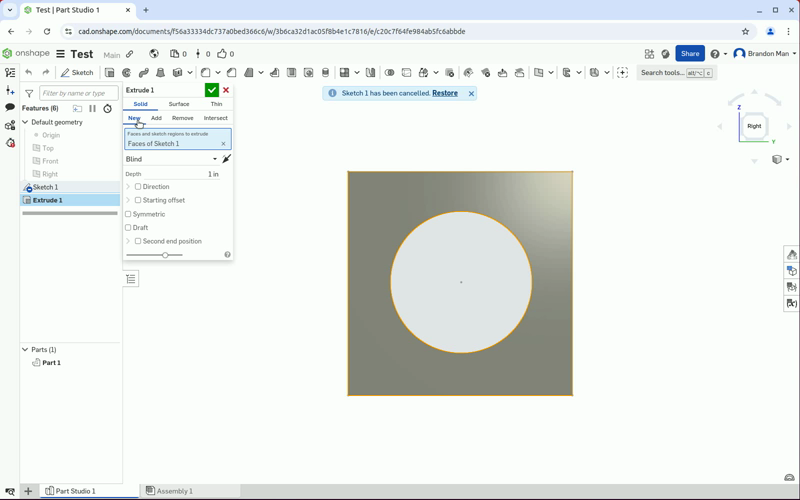
click(137, 120)
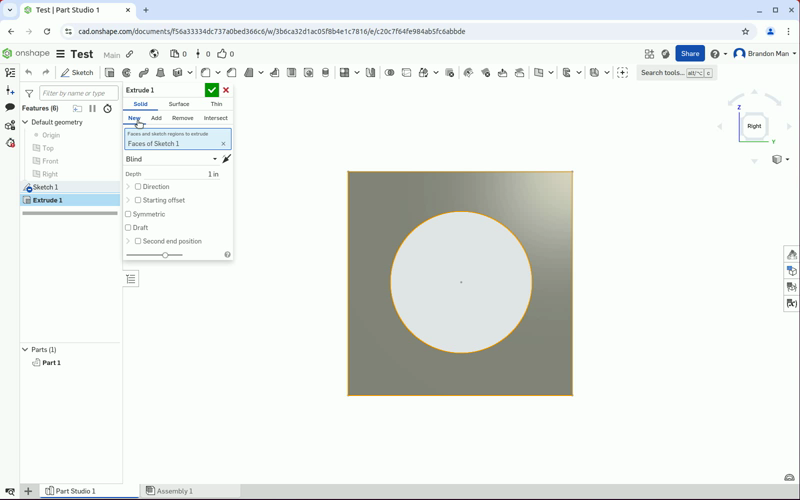
key(tab, 4)
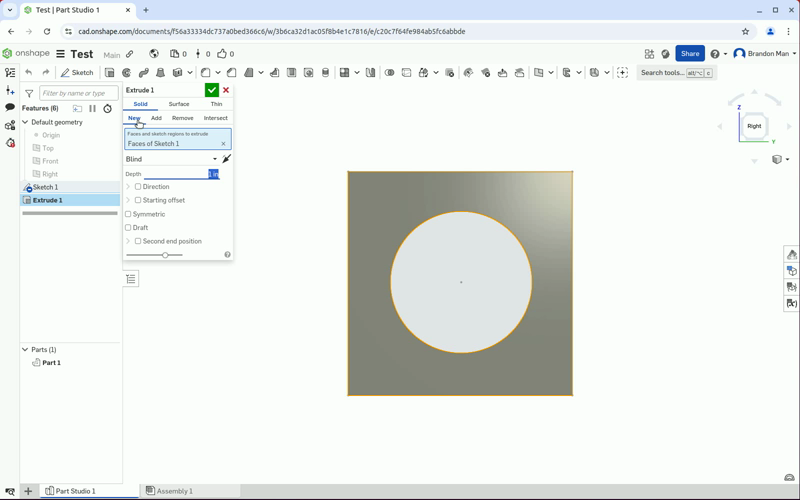
text(3.851)
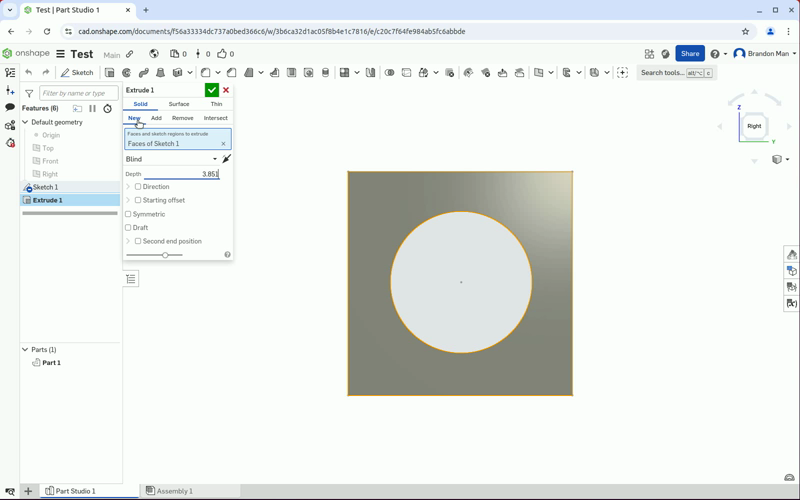
key(enter)
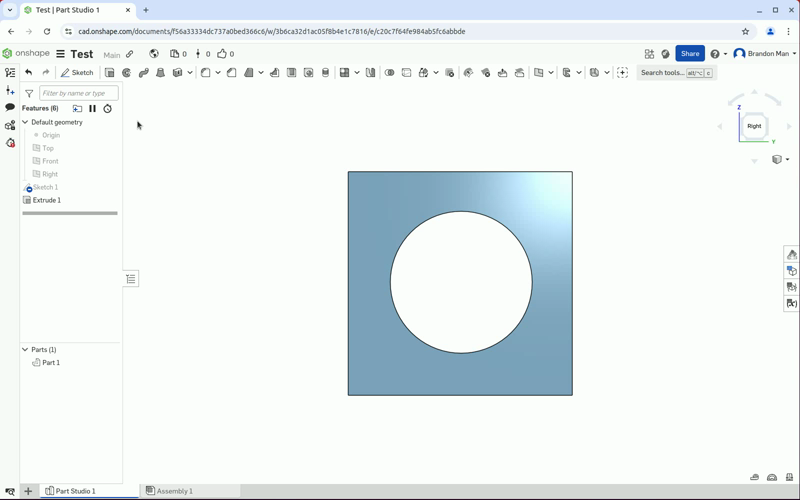
key(shift+h)
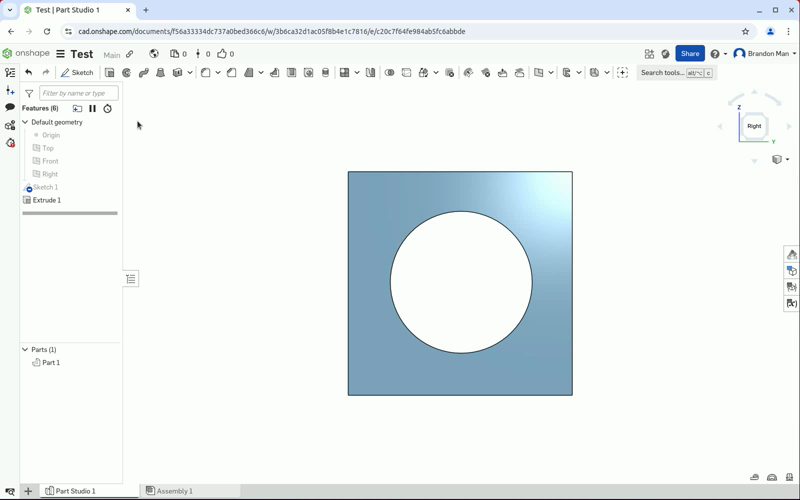
key(shift+h)
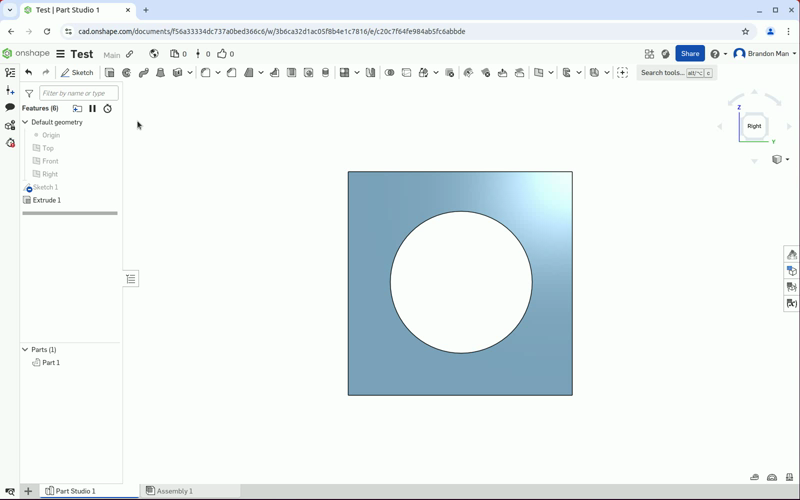
mouse_move(73, 189)
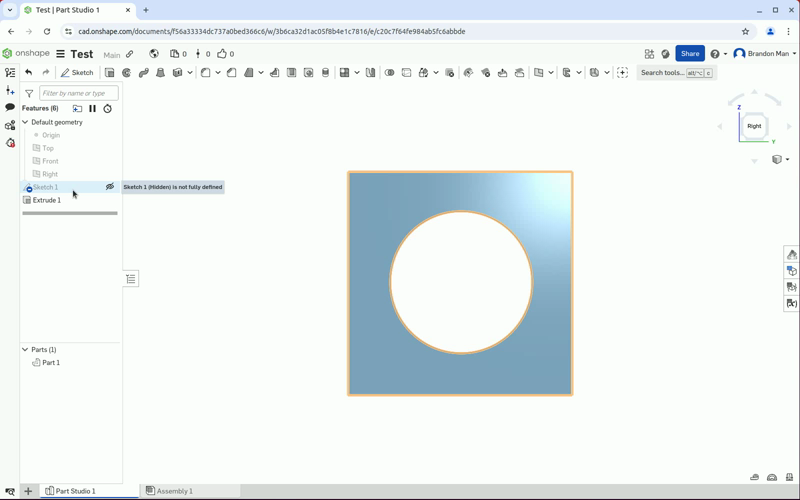
click(73, 189)
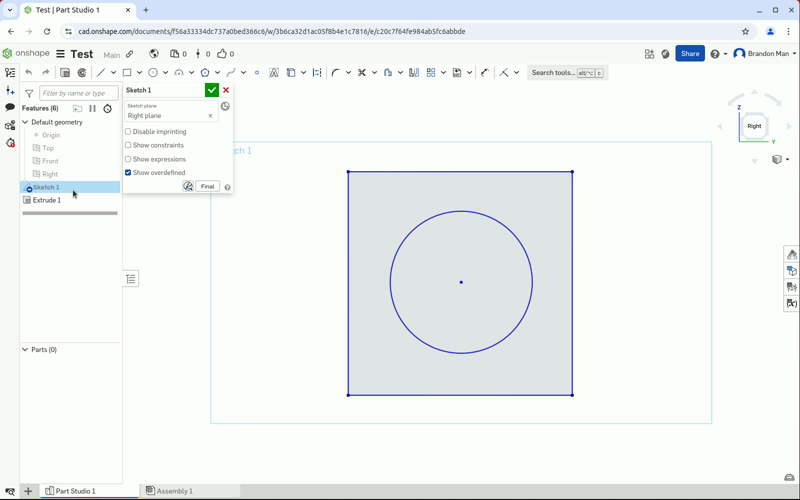
mouse_move(229, 92)
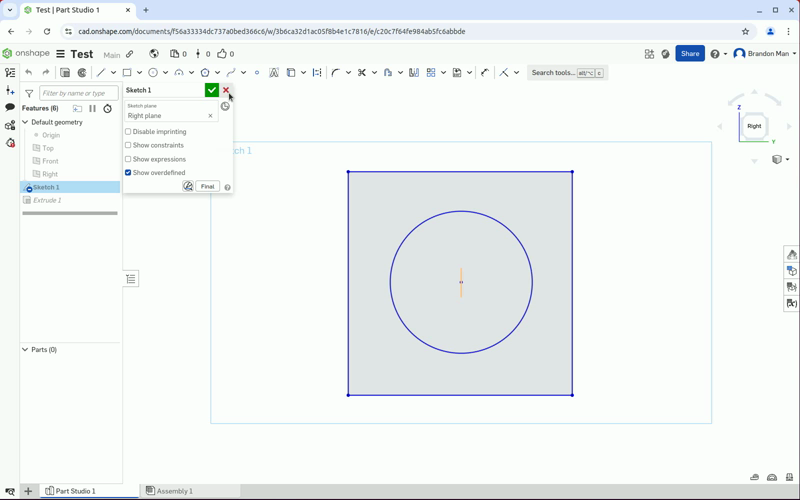
click(229, 92)
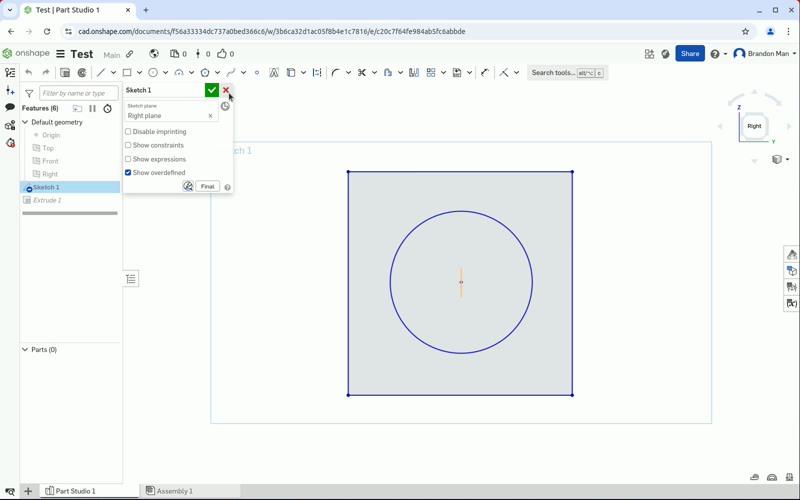
key(shift+s)
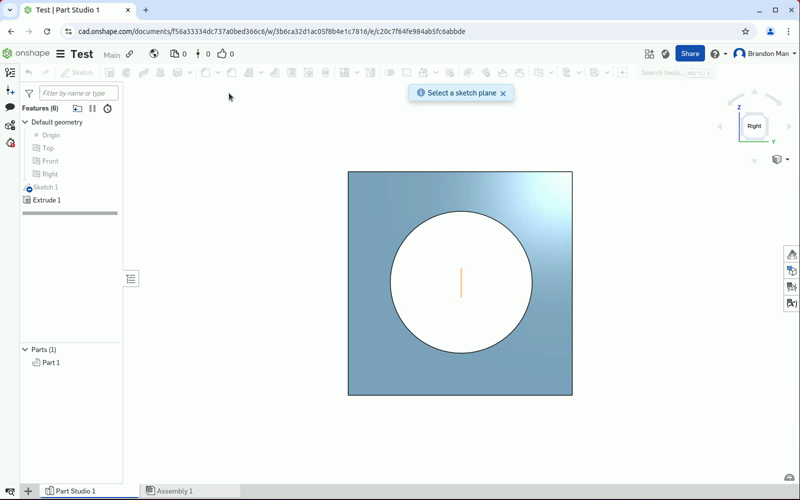
mouse_move(73, 176)
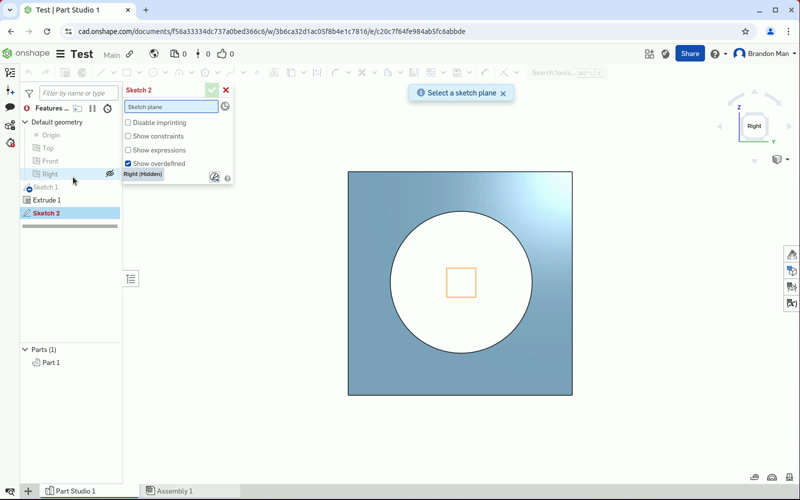
click(73, 176)
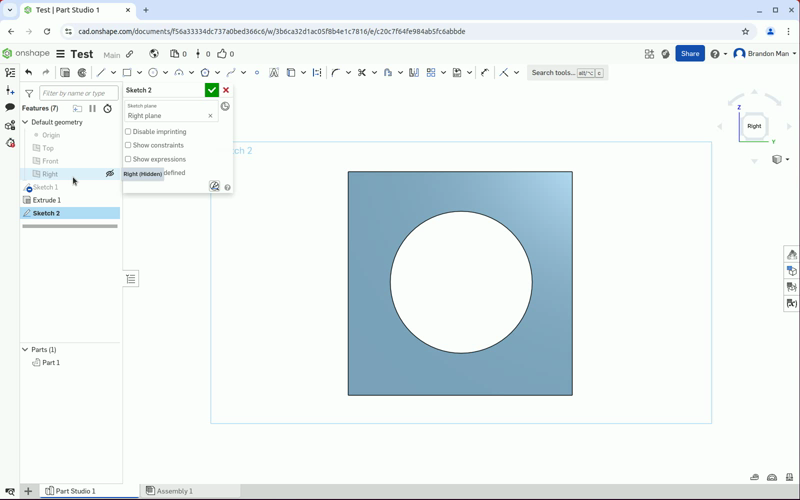
mouse_move(73, 352)
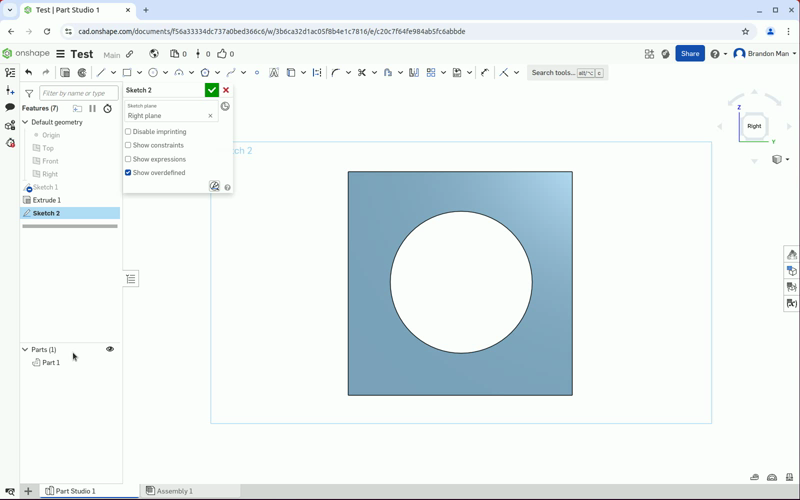
key(y)
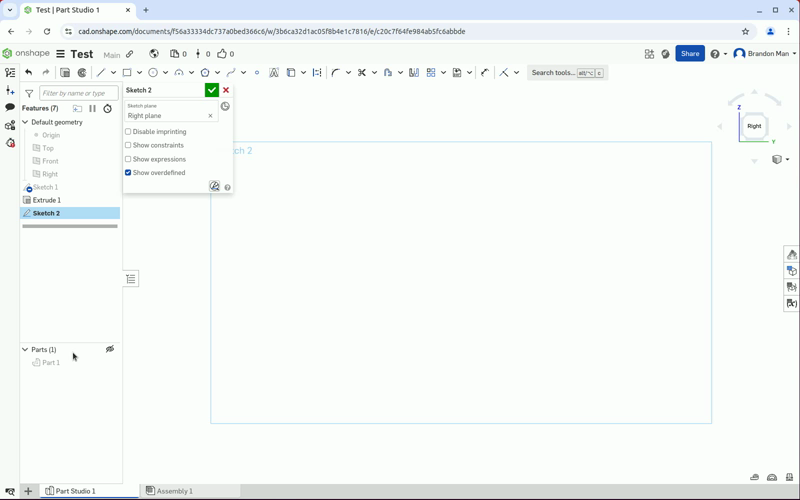
key(c)
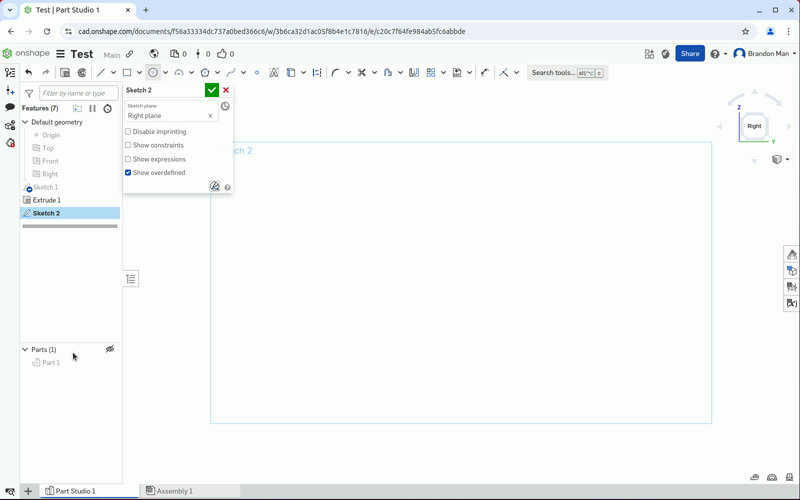
key_down(shift)
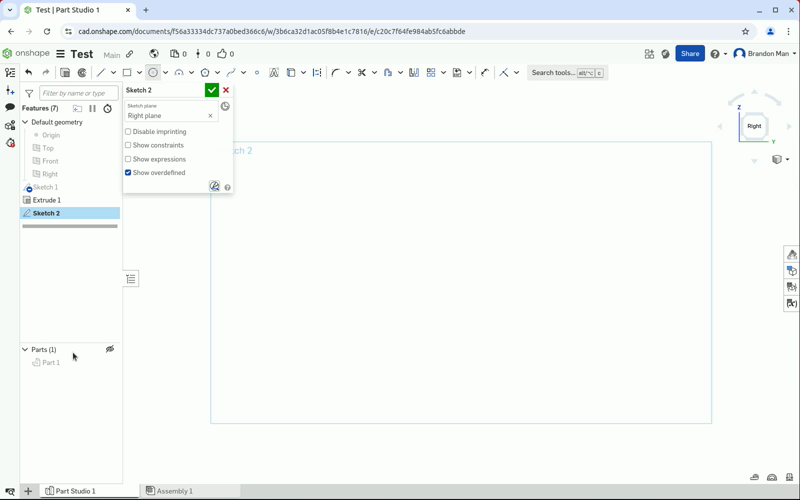
mouse_move(461, 282)
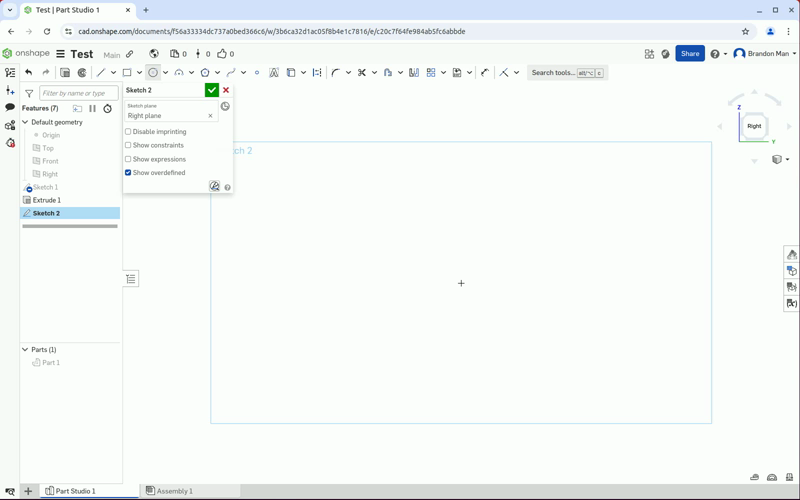
click(461, 282)
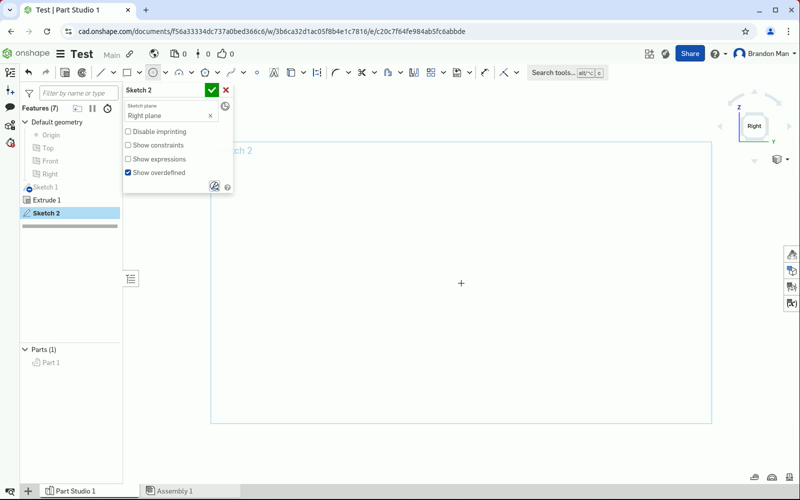
key_up(shift)
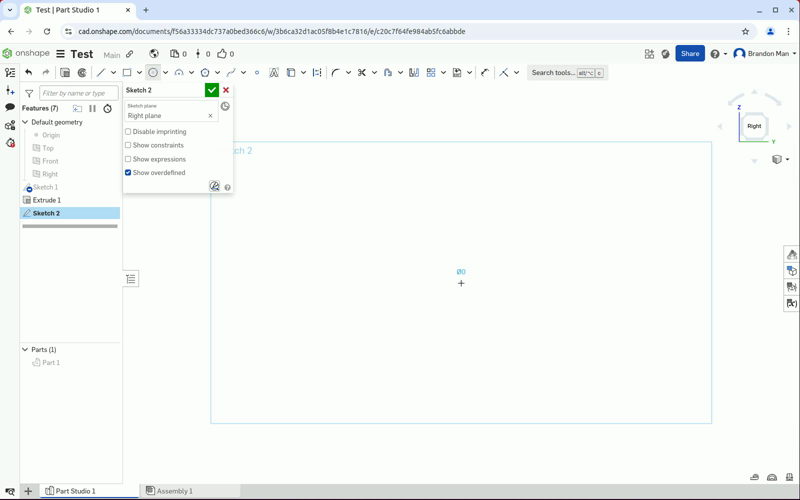
mouse_move(533, 282)
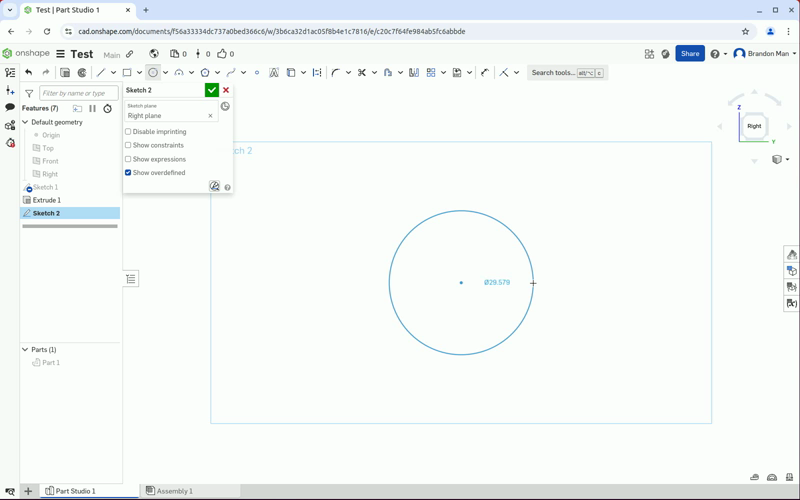
click(533, 282)
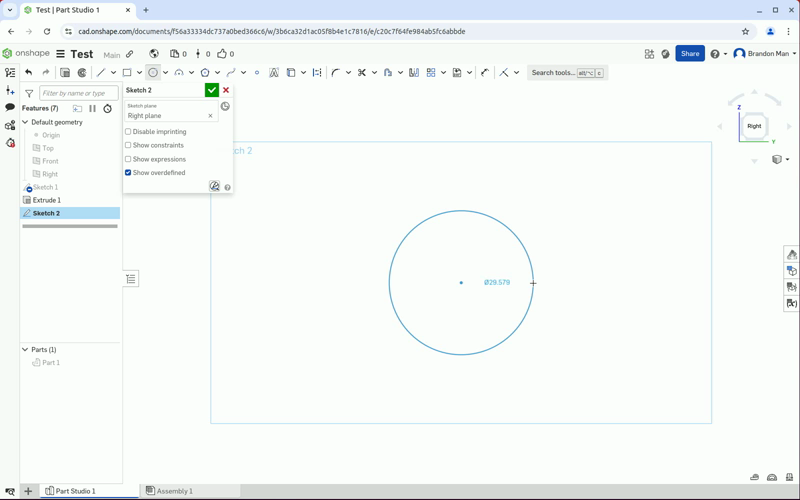
key(esc)
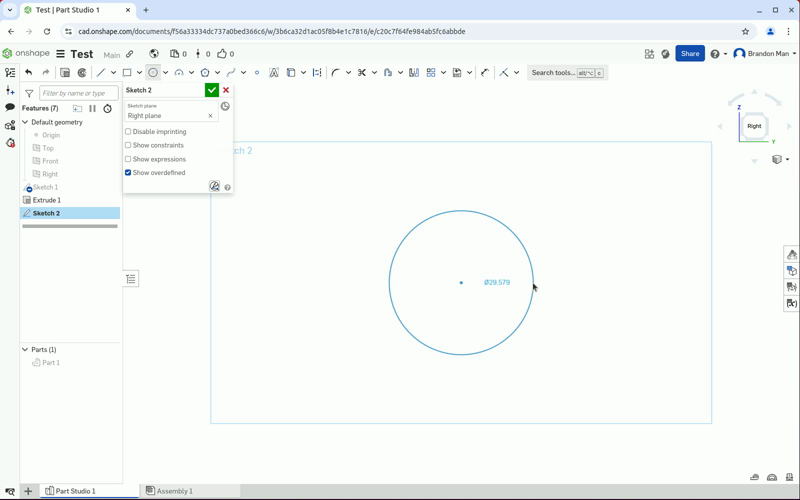
key(c)
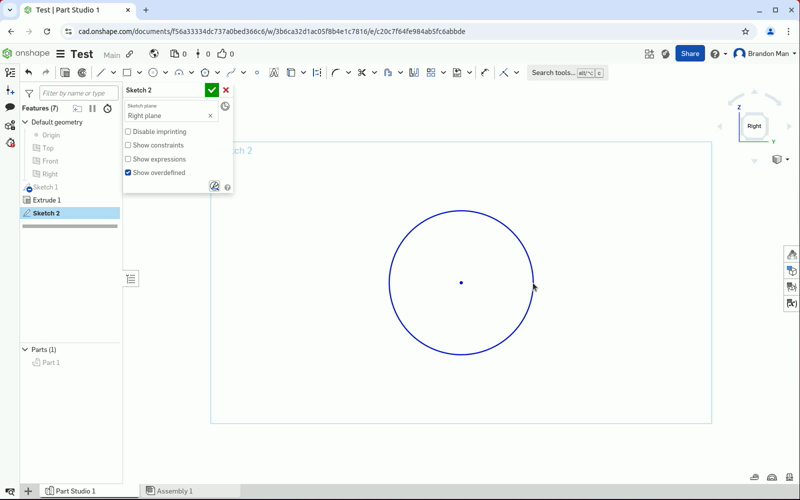
key_down(shift)
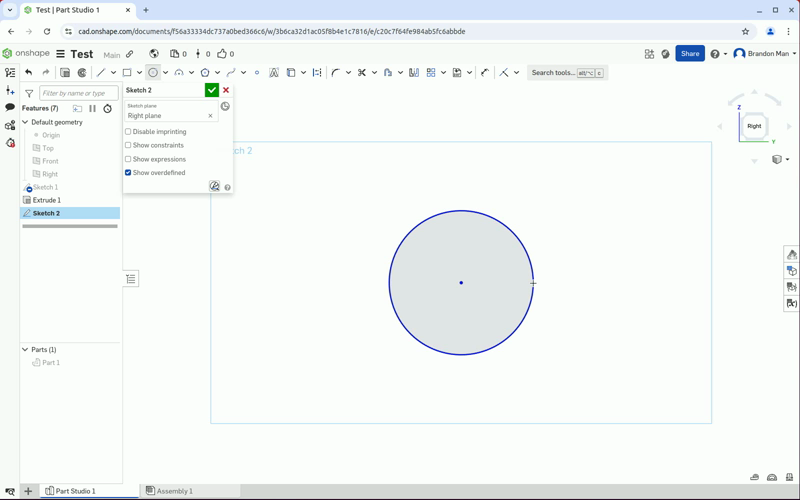
mouse_move(461, 282)
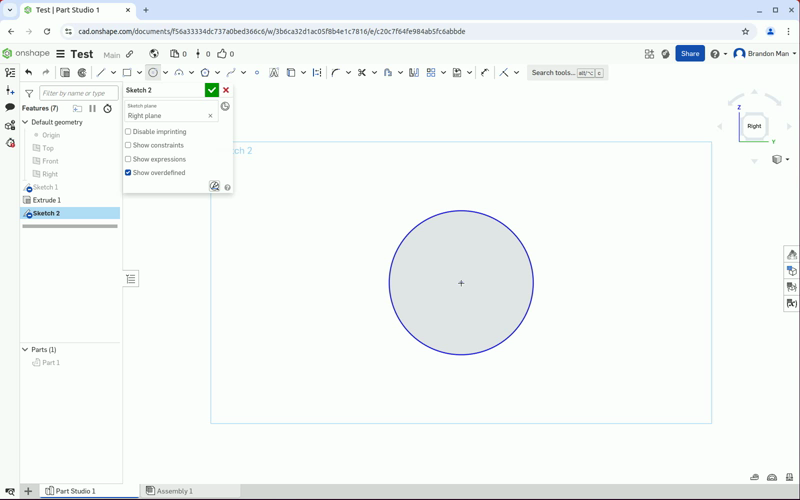
click(461, 282)
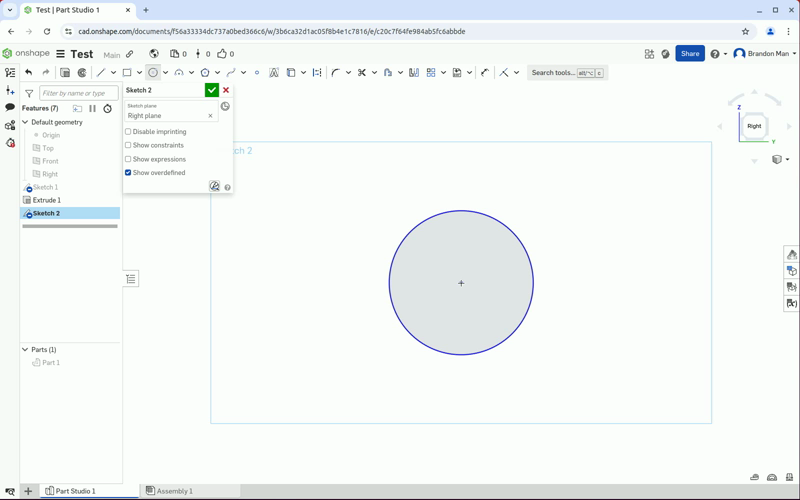
key_up(shift)
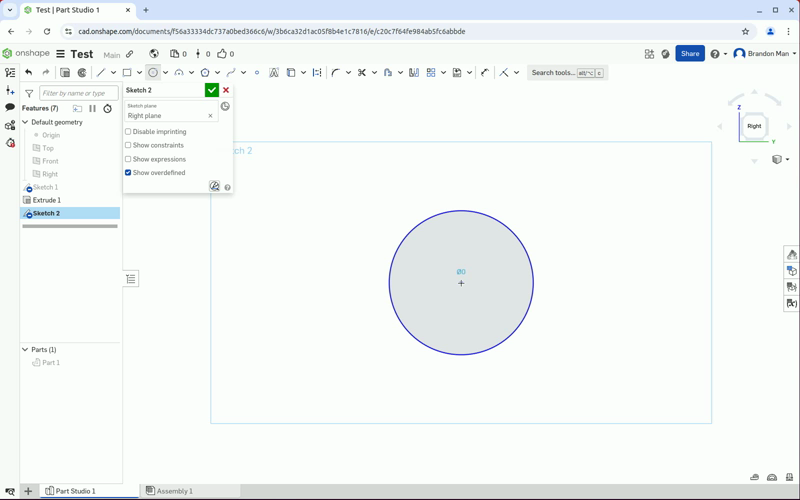
mouse_move(503, 282)
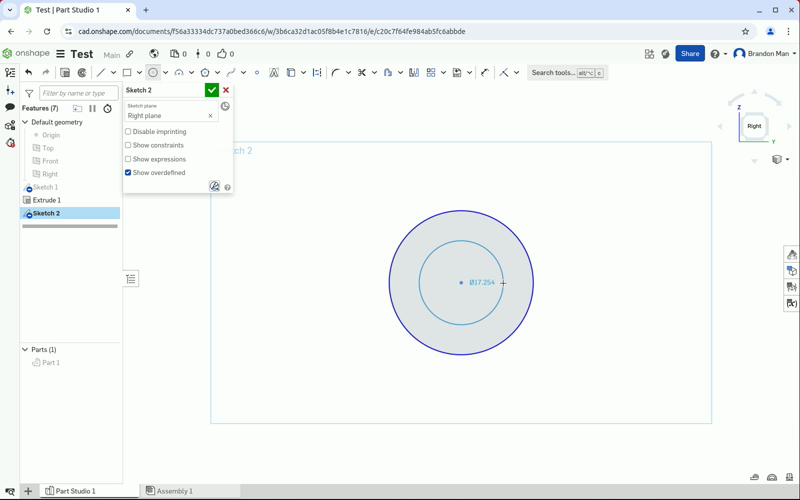
click(503, 282)
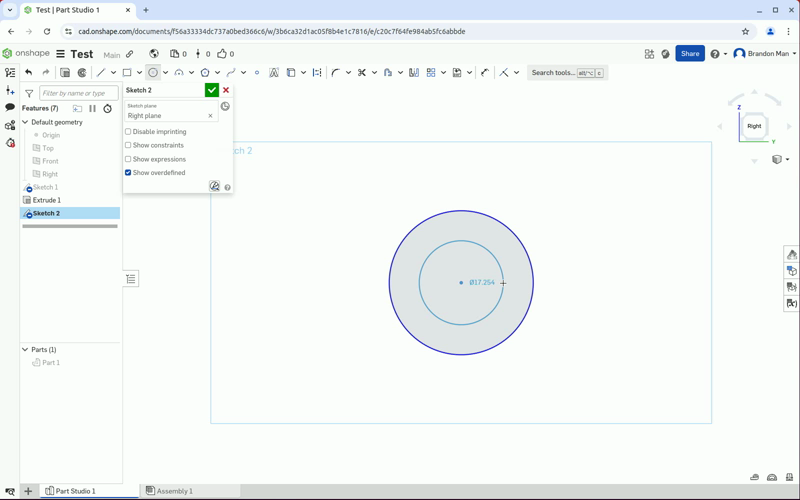
key(esc)
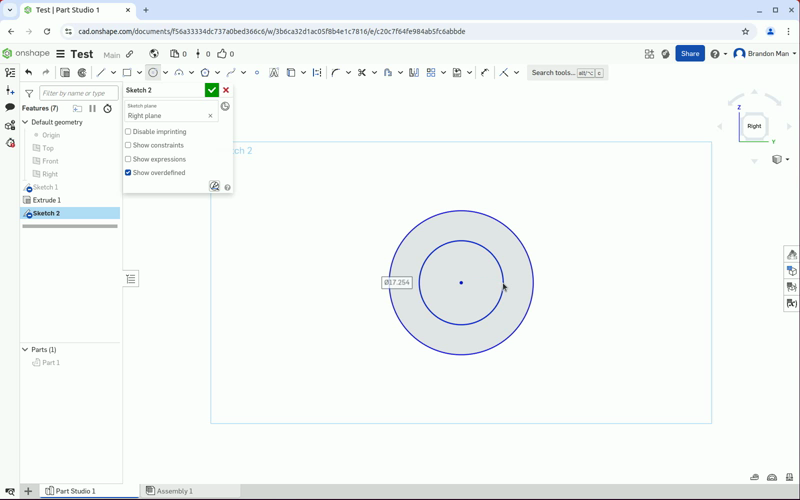
mouse_move(407, 267)
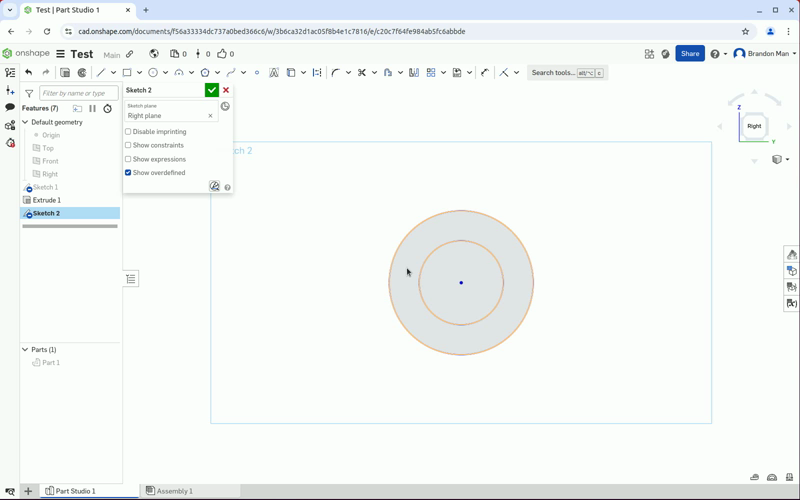
click(407, 267)
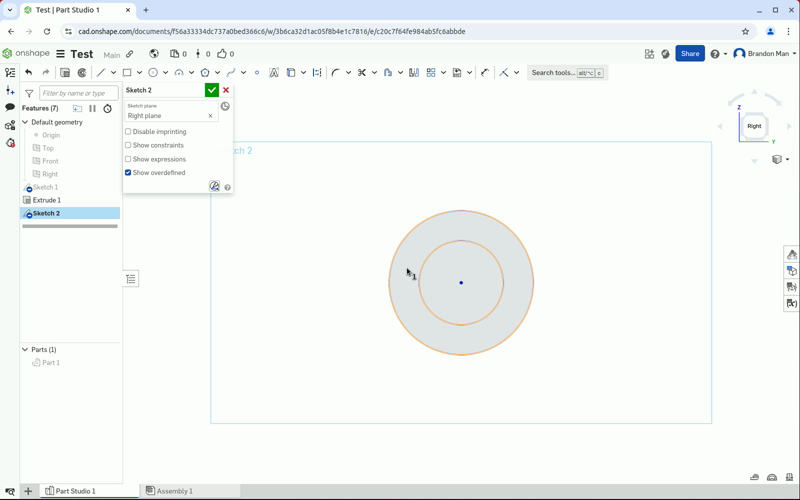
mouse_move(73, 352)
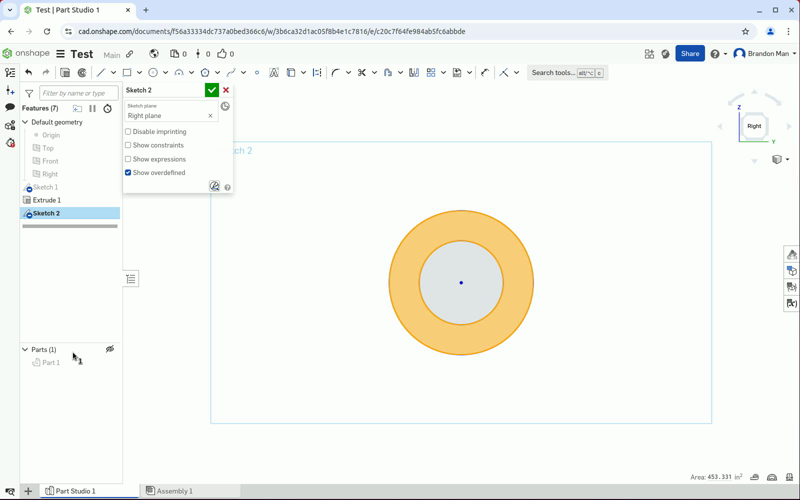
key(shift+y)
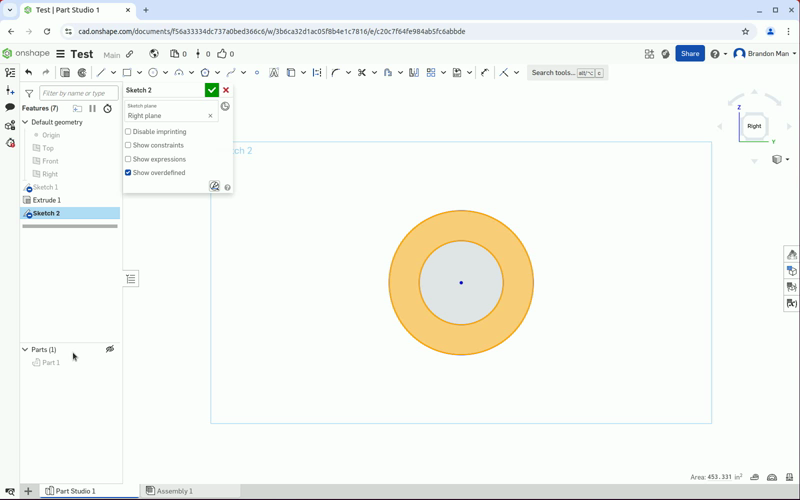
key(shift+e)
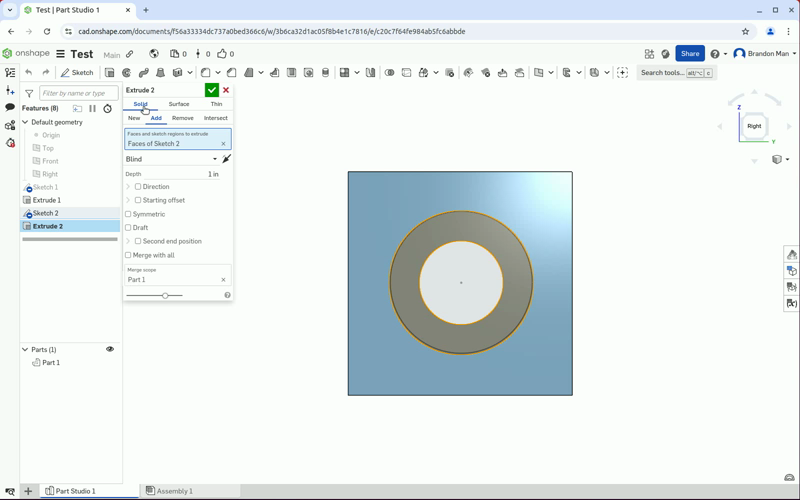
mouse_move(143, 106)
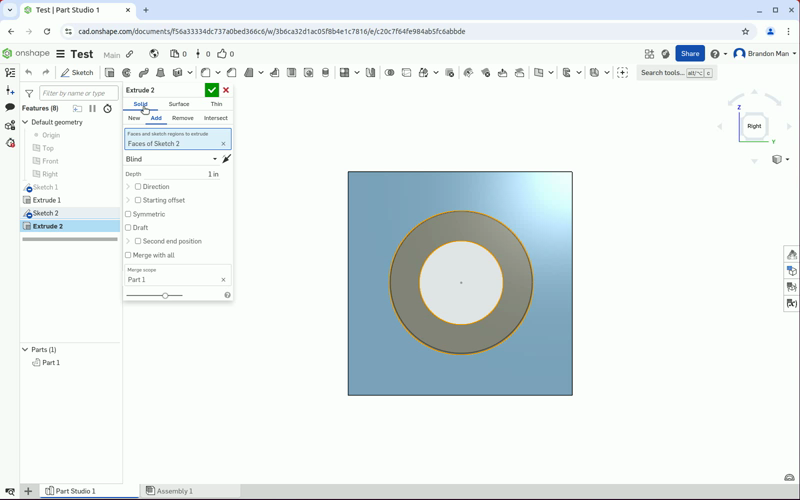
click(143, 106)
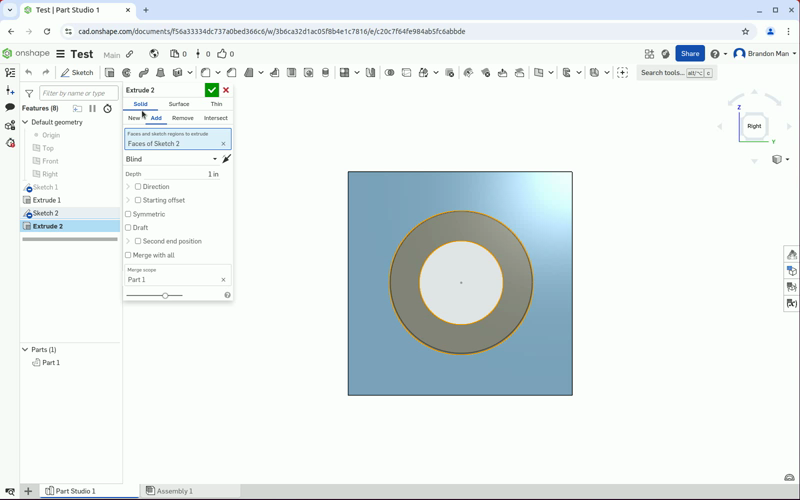
mouse_move(137, 120)
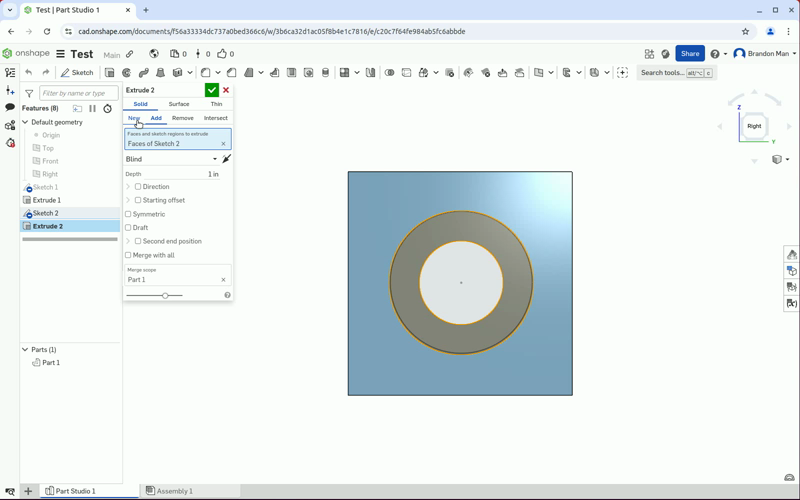
click(137, 120)
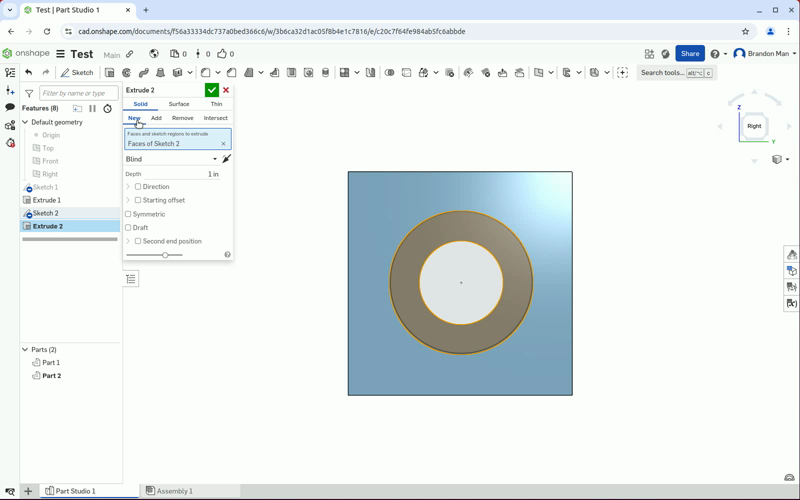
key(tab, 4)
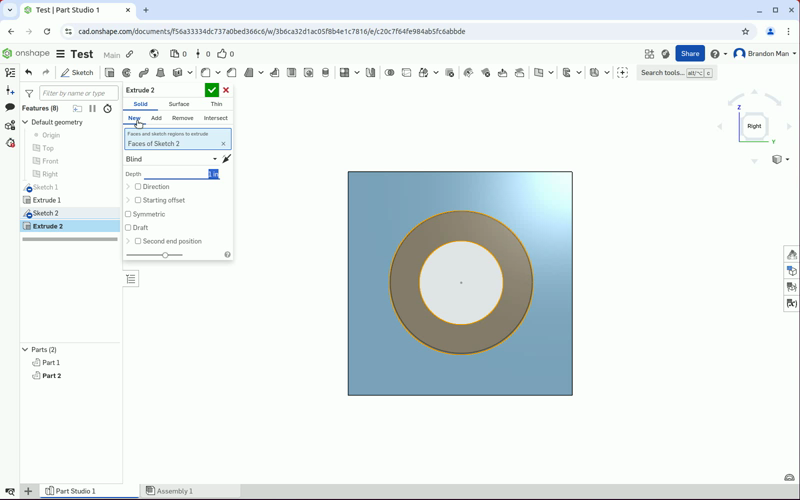
text(3.851)
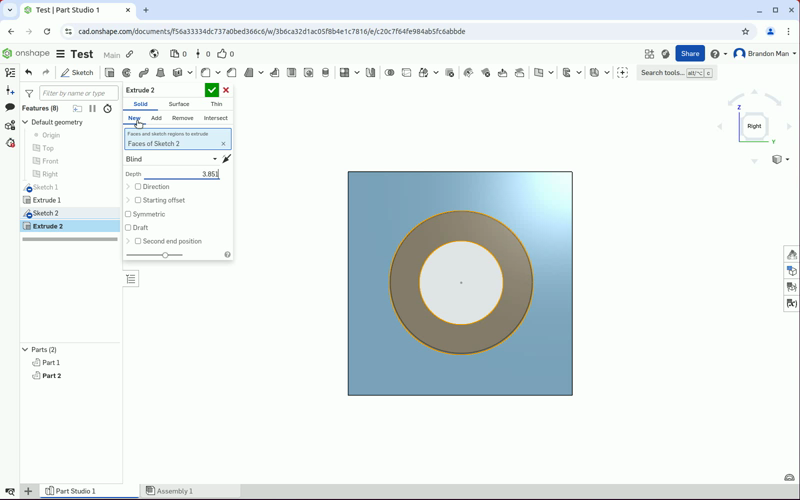
key(enter)
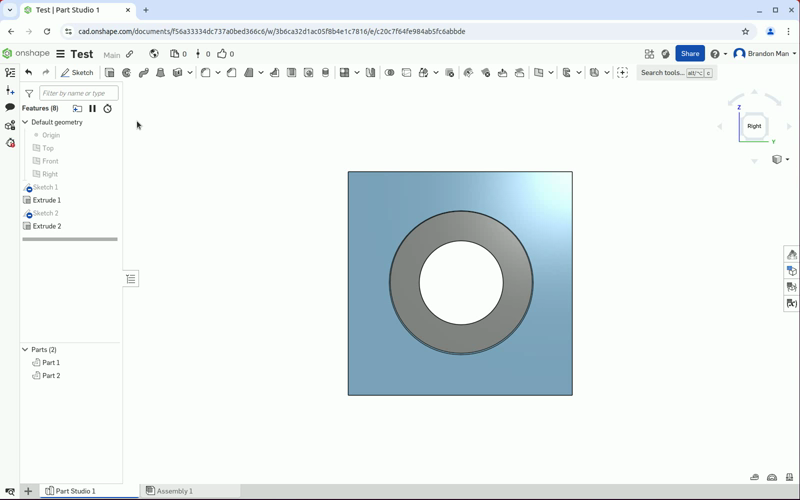
key(shift+h)
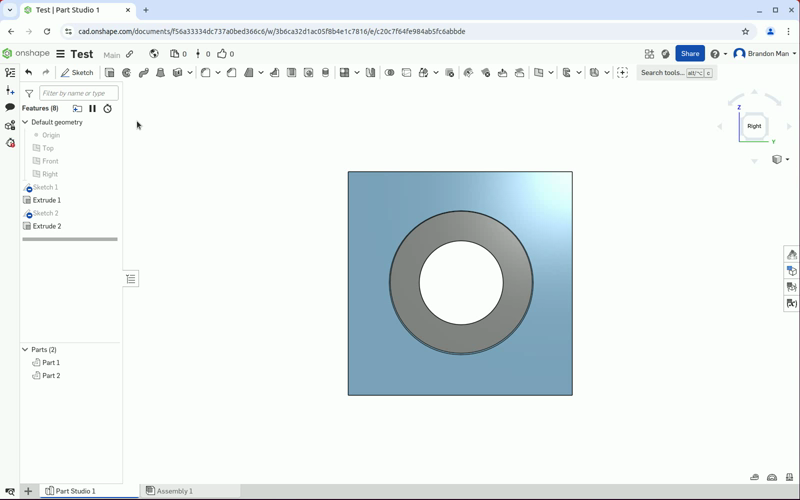
key(shift+h)
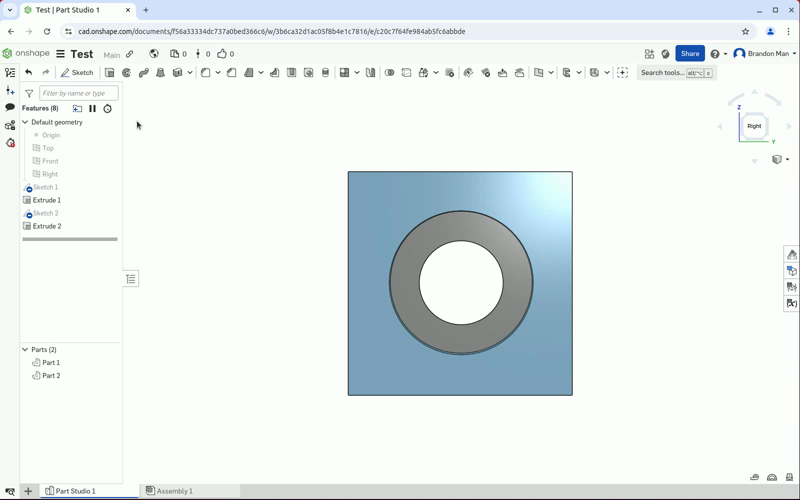
mouse_move(73, 189)
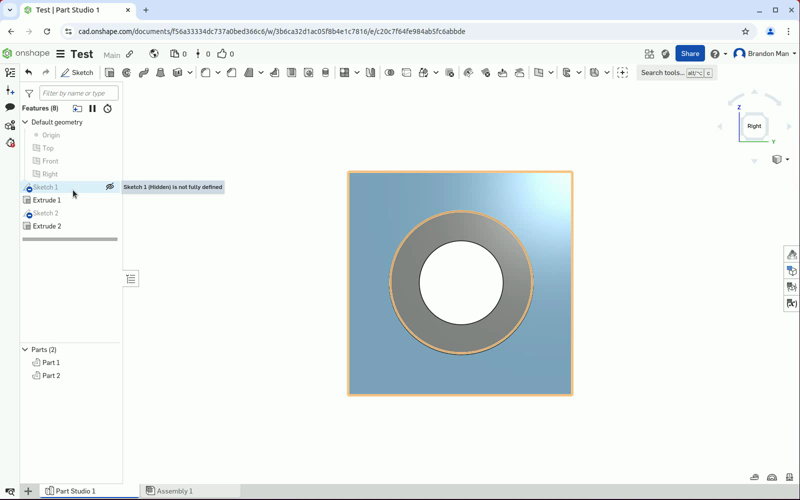
click(73, 189)
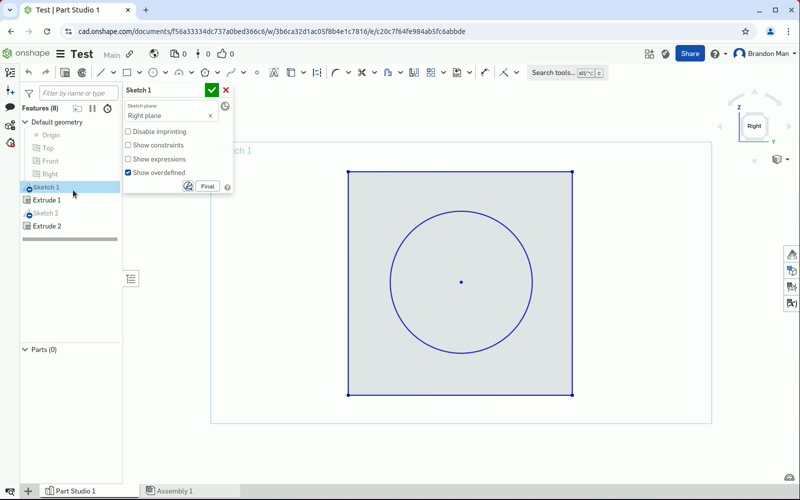
mouse_move(229, 92)
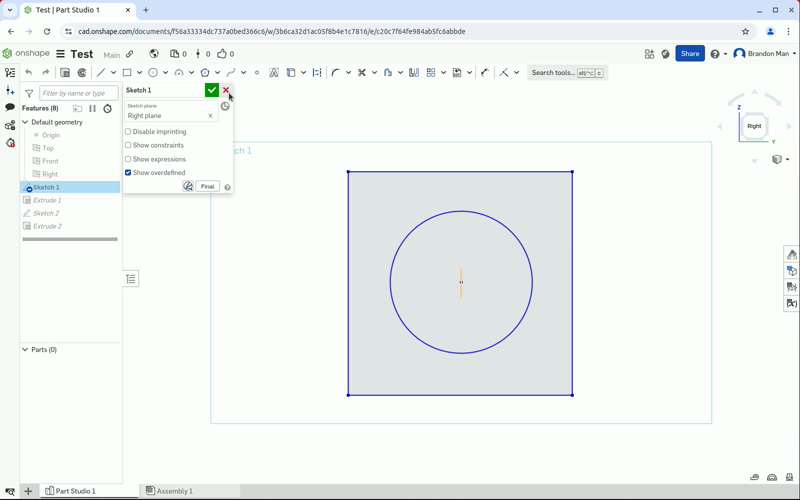
click(229, 92)
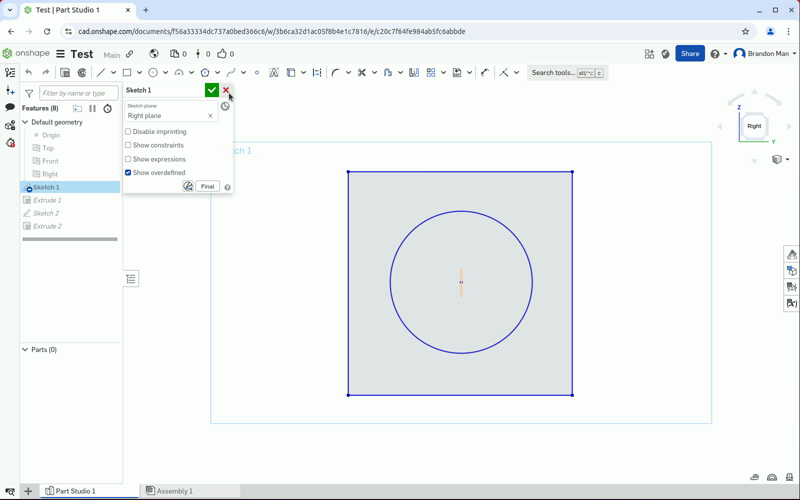
key(shift+s)
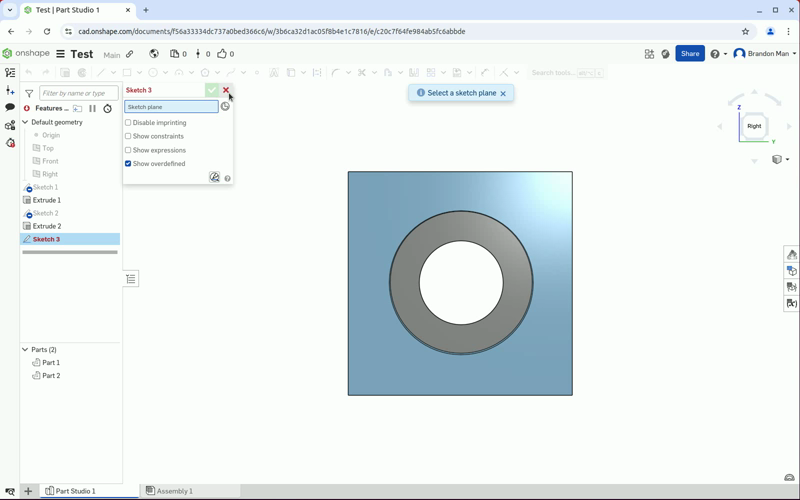
mouse_move(73, 176)
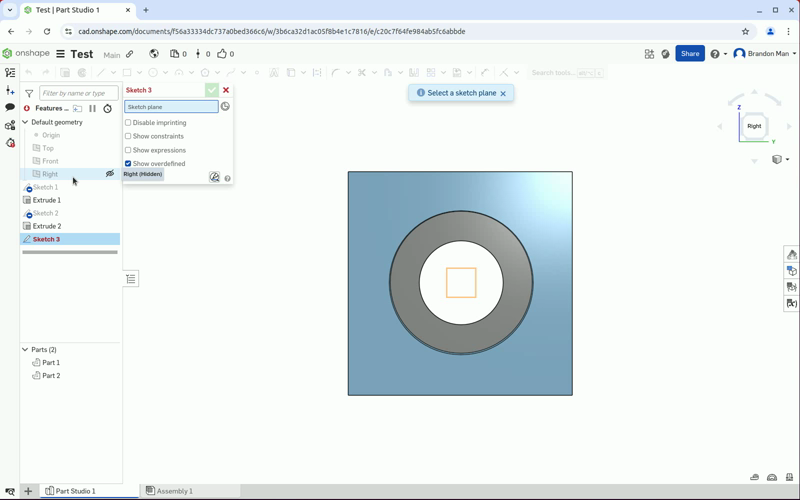
click(73, 176)
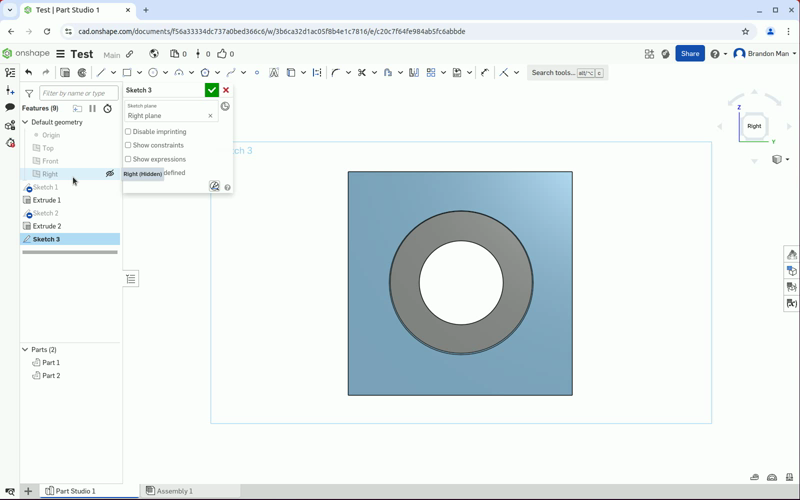
mouse_move(73, 352)
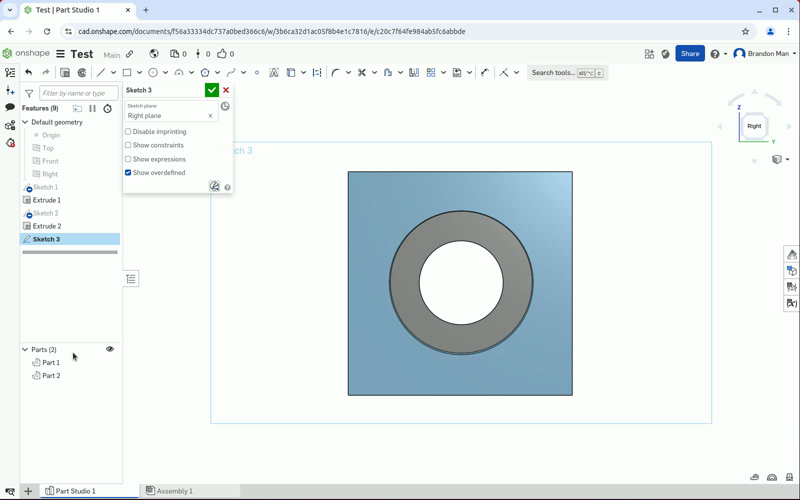
key(y)
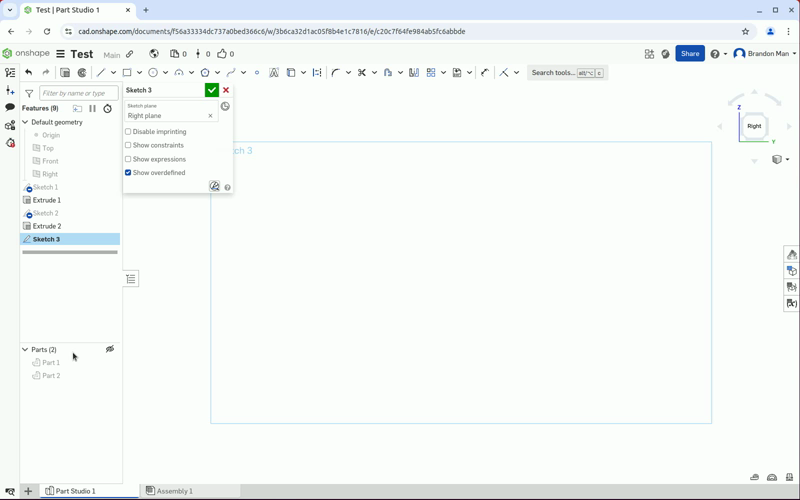
key(c)
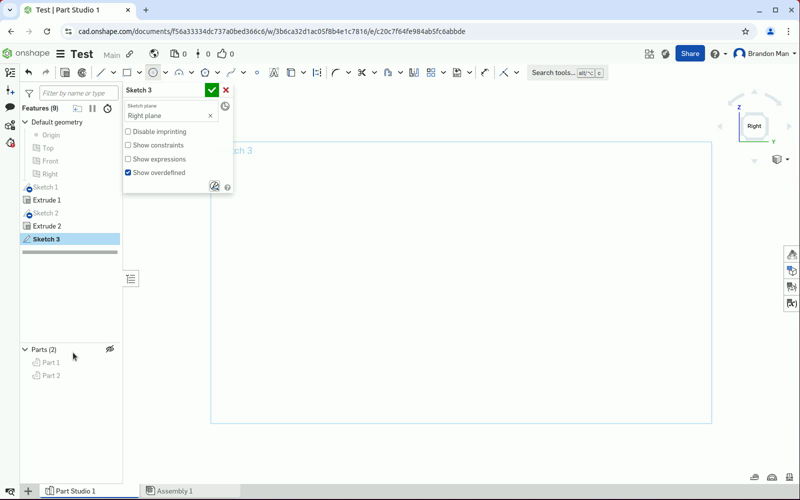
key_down(shift)
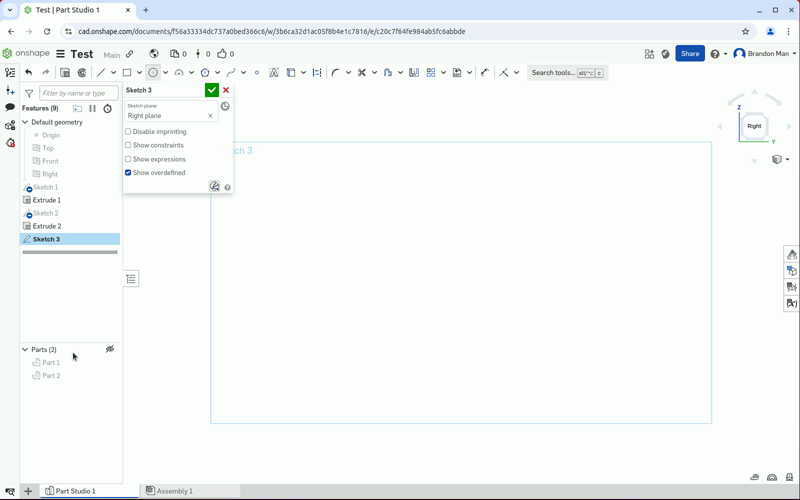
mouse_move(461, 282)
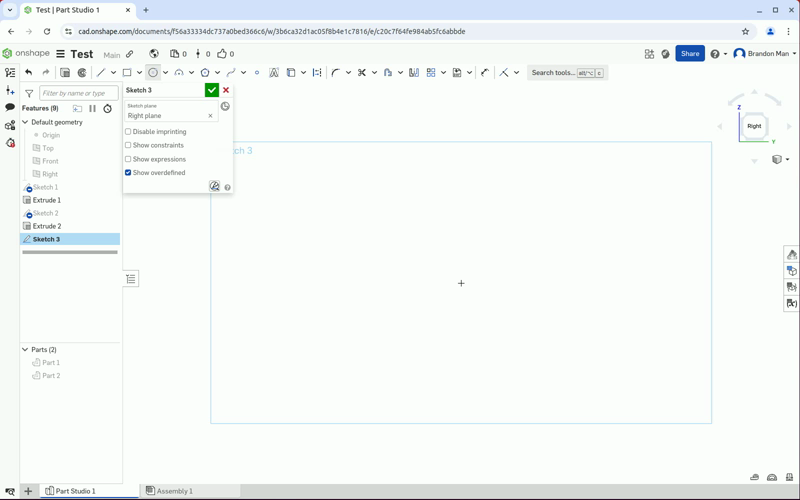
click(461, 282)
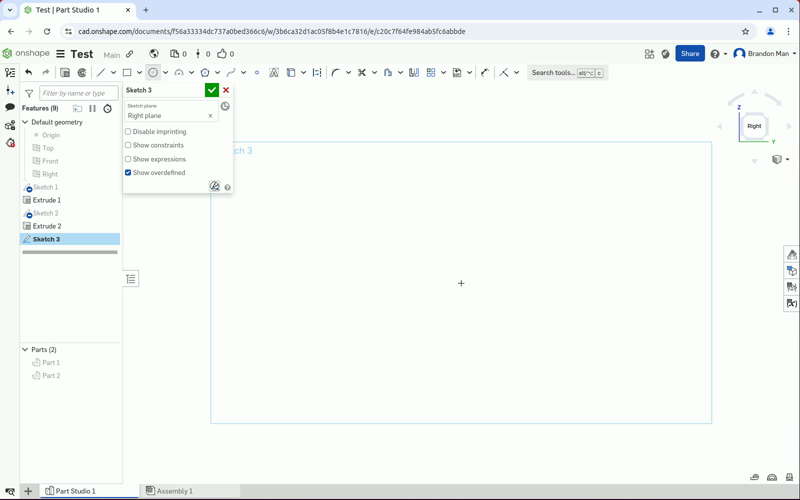
key_up(shift)
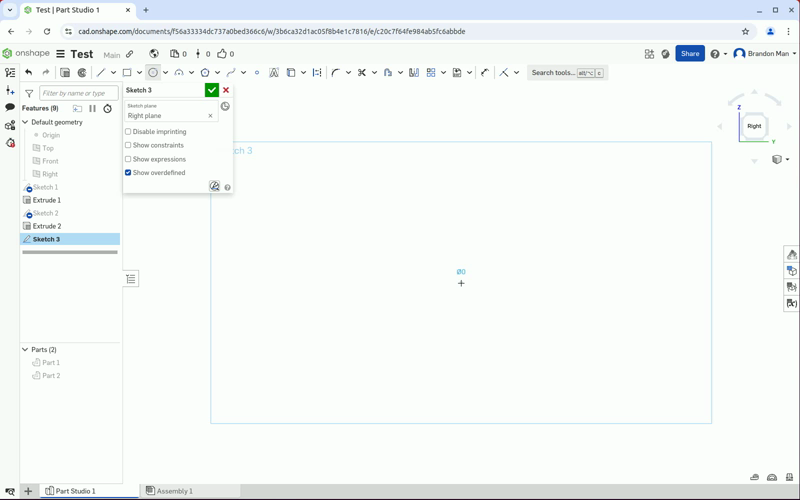
mouse_move(503, 282)
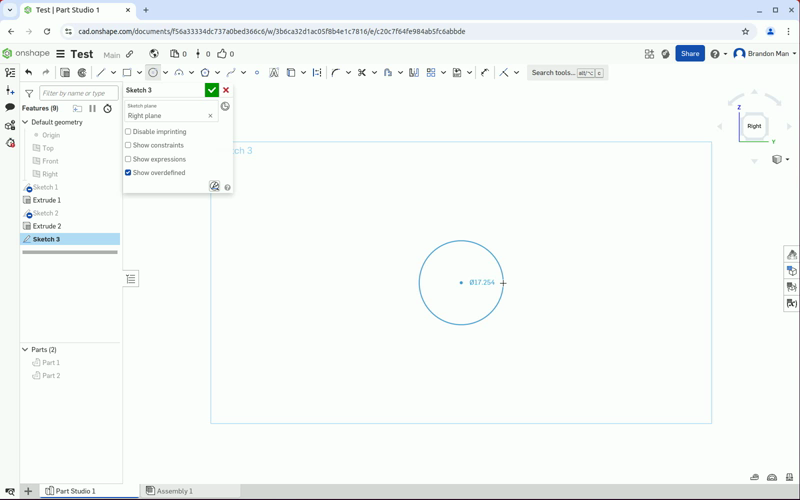
click(503, 282)
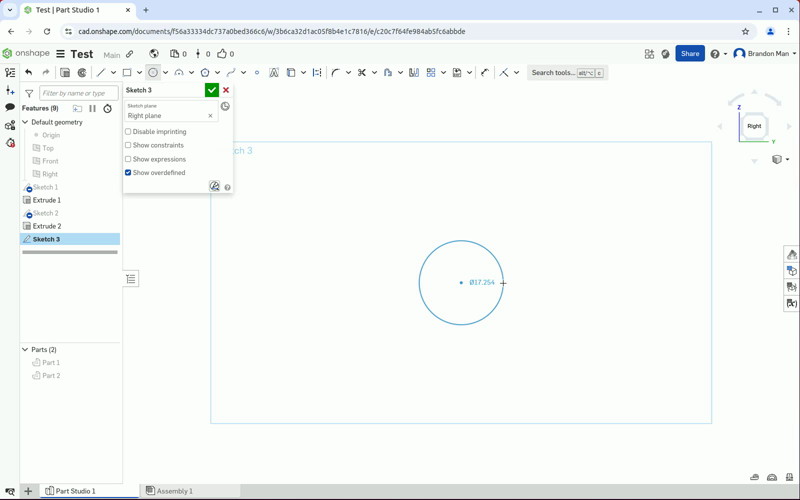
key(esc)
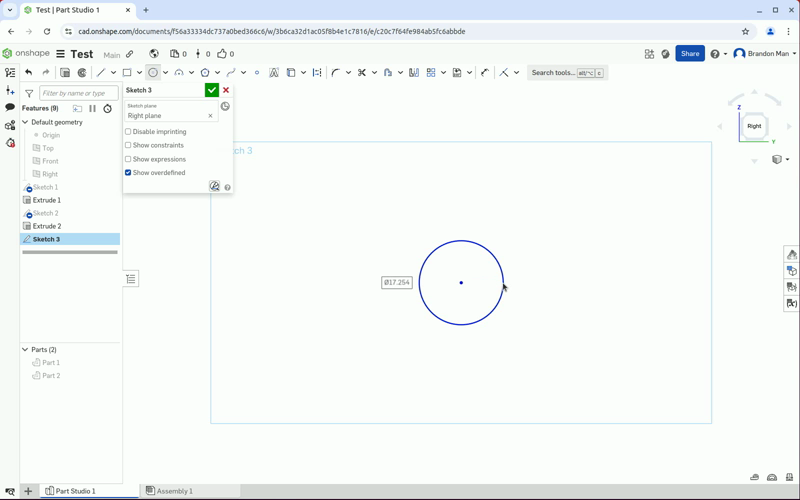
mouse_move(495, 296)
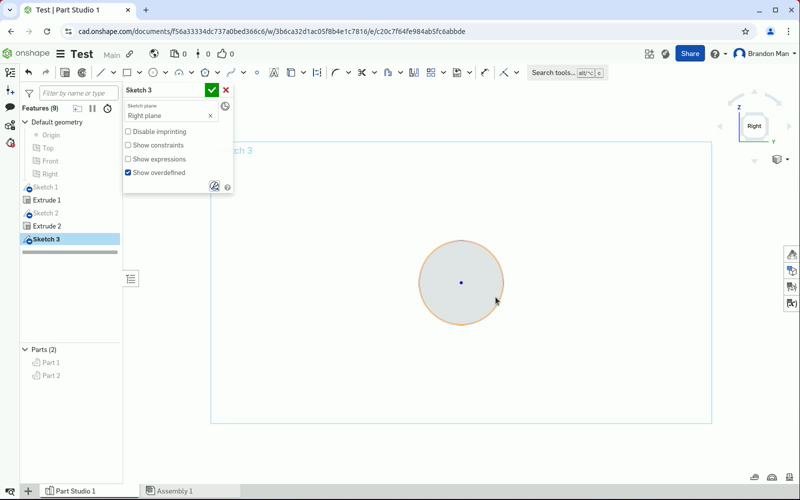
click(495, 296)
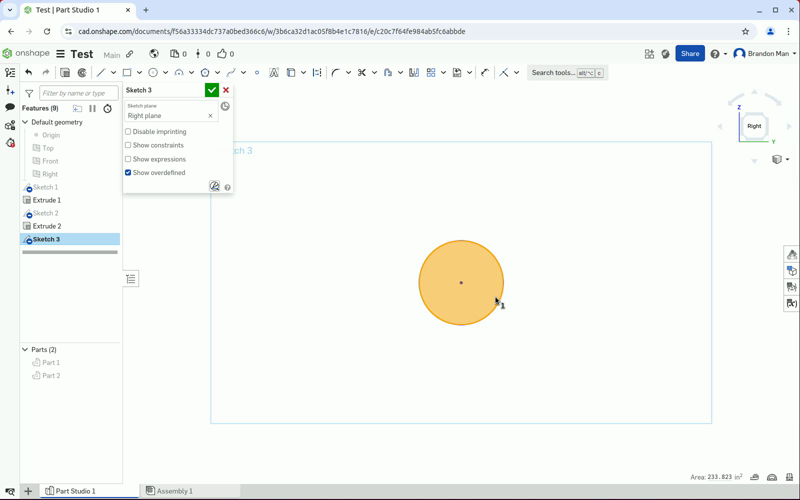
mouse_move(73, 352)
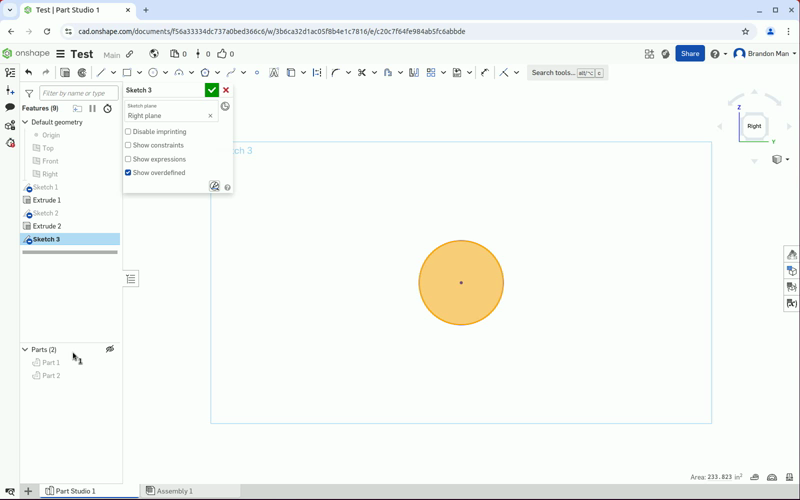
key(shift+y)
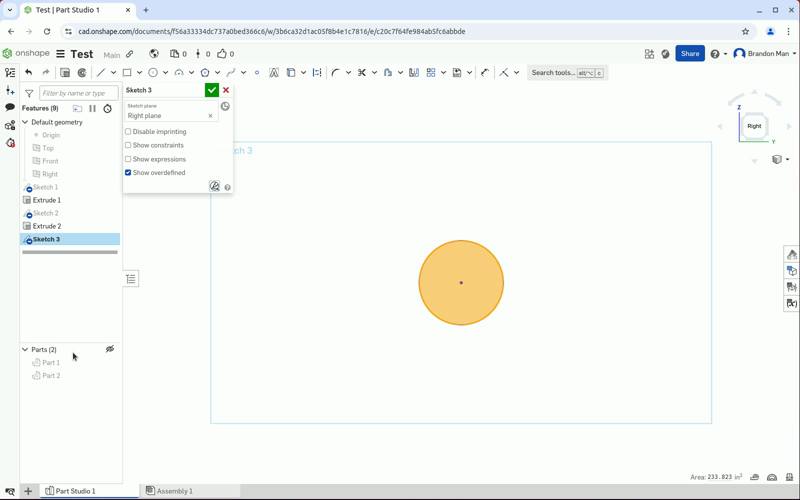
key(shift+e)
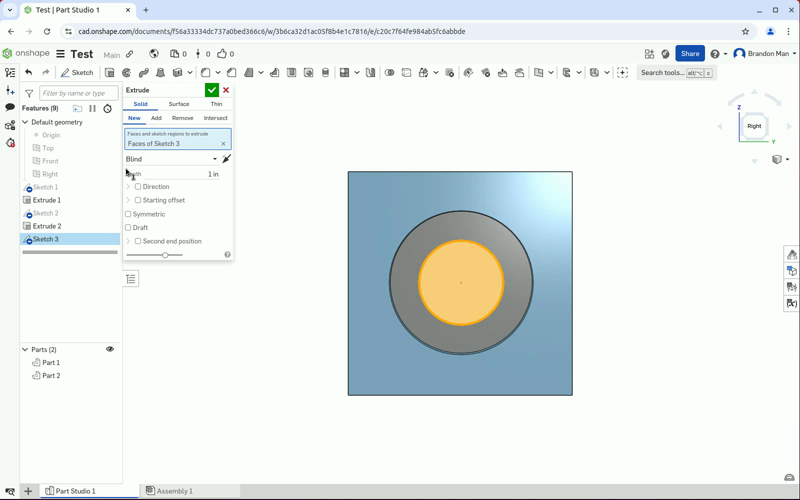
mouse_move(143, 106)
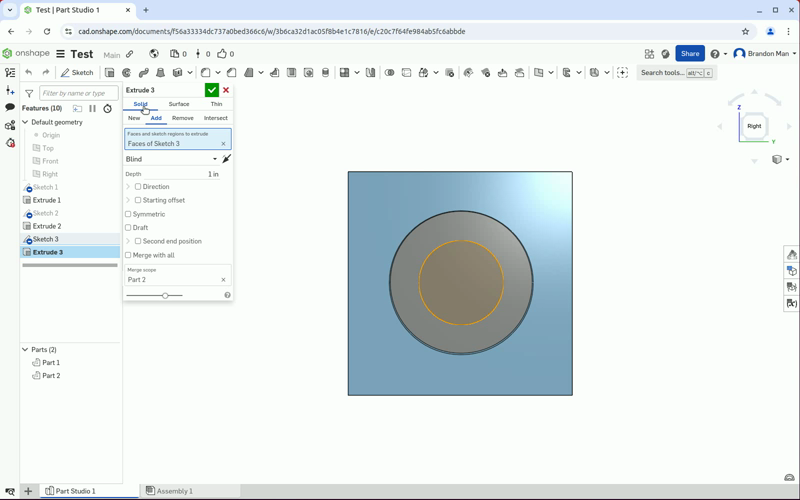
click(143, 106)
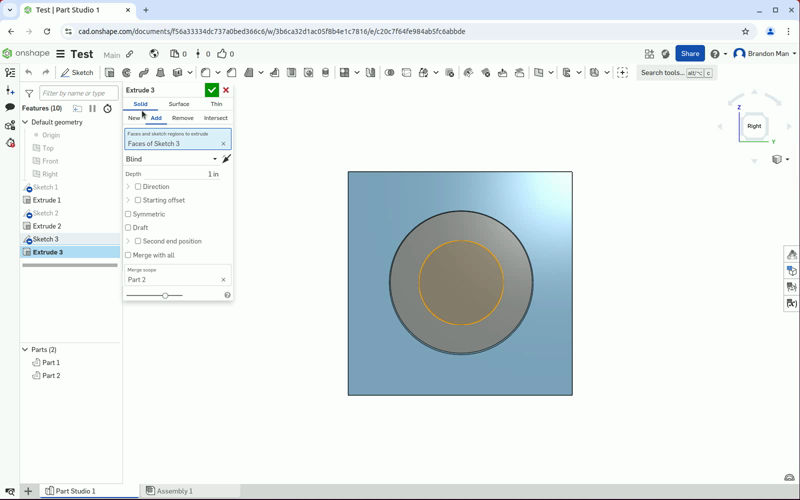
mouse_move(137, 120)
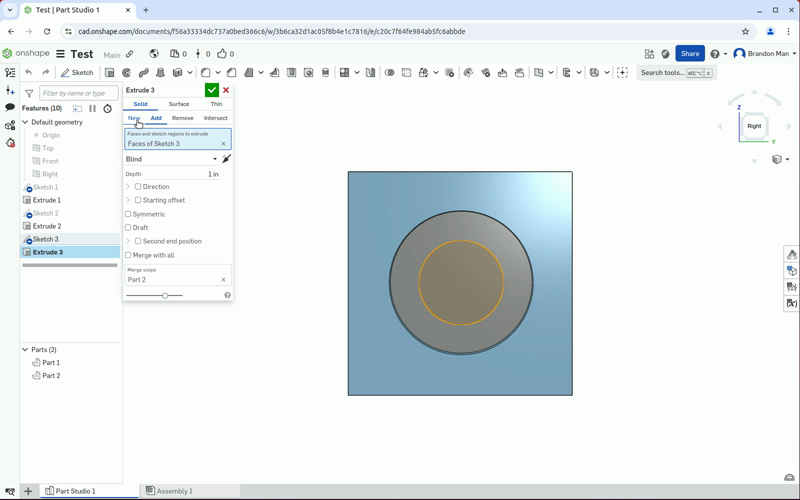
click(137, 120)
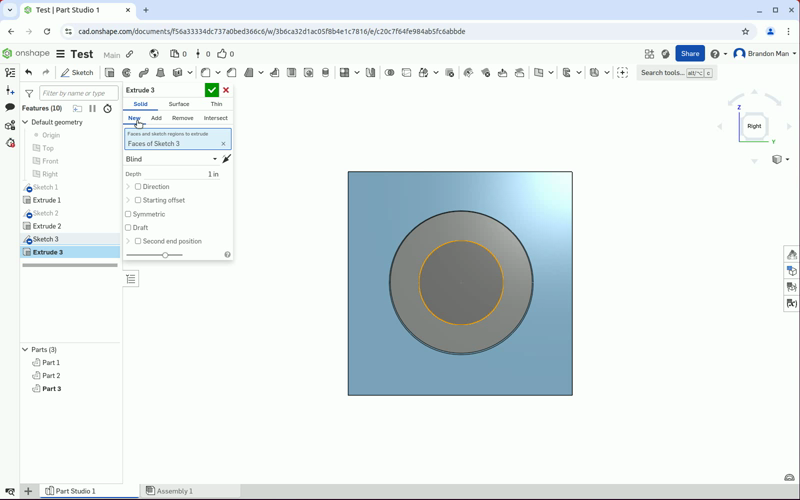
key(tab, 4)
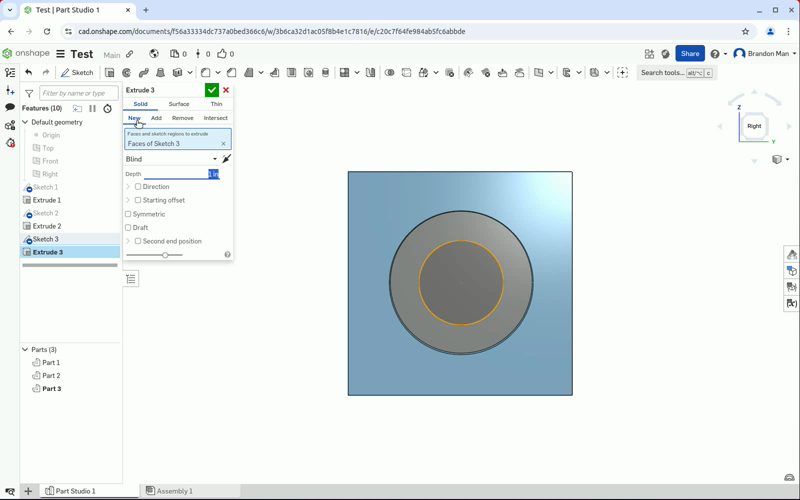
text(3.851)
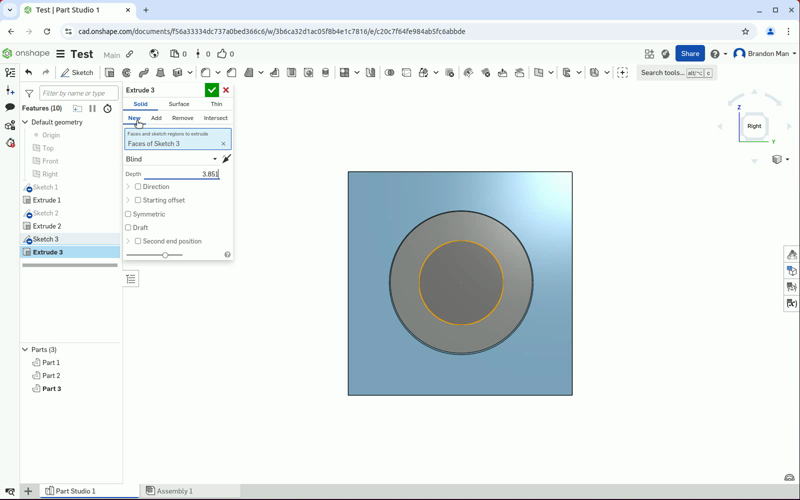
key(enter)
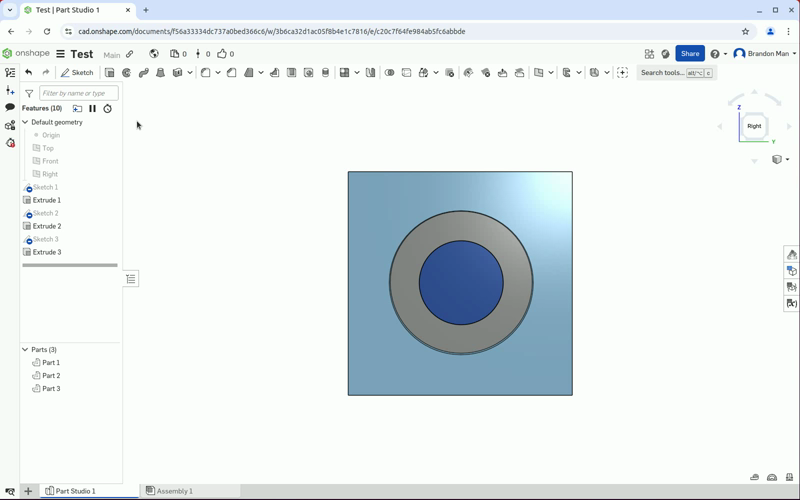
key(shift+h)
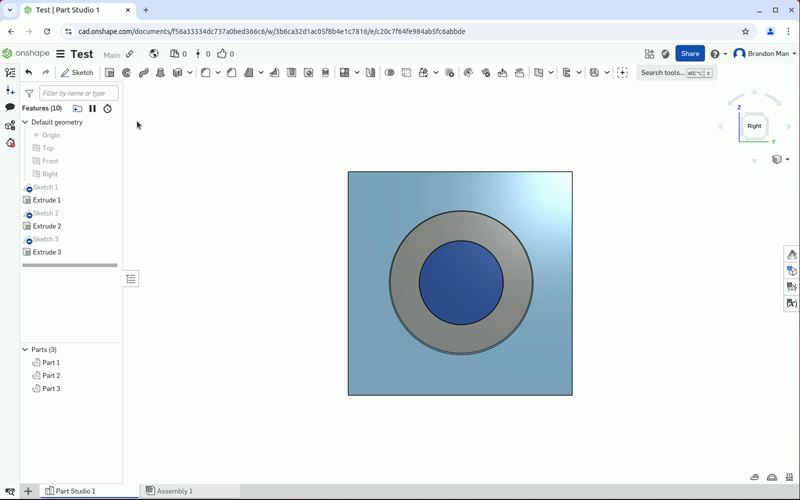
key(shift+h)
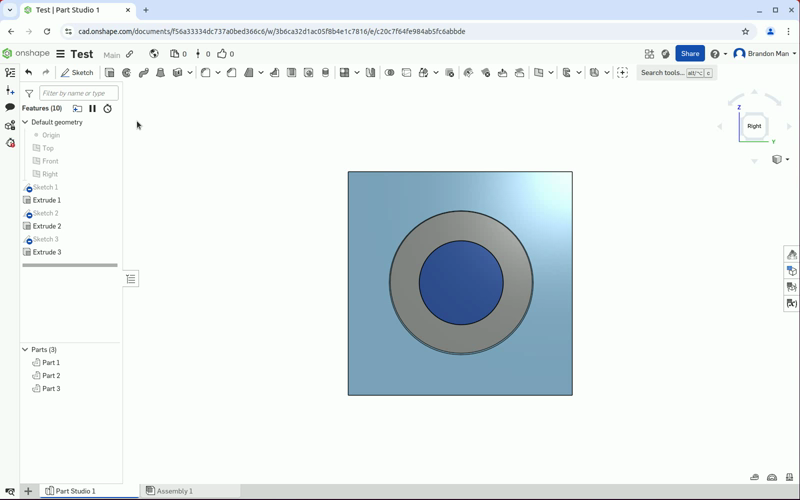
mouse_move(73, 189)
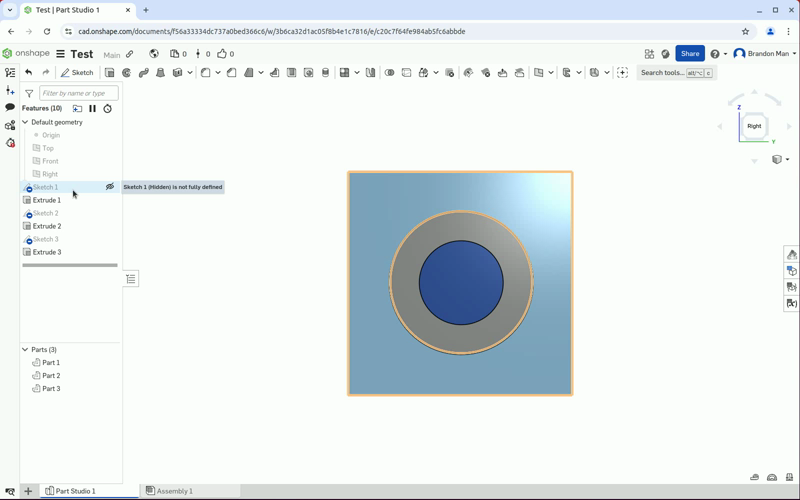
click(73, 189)
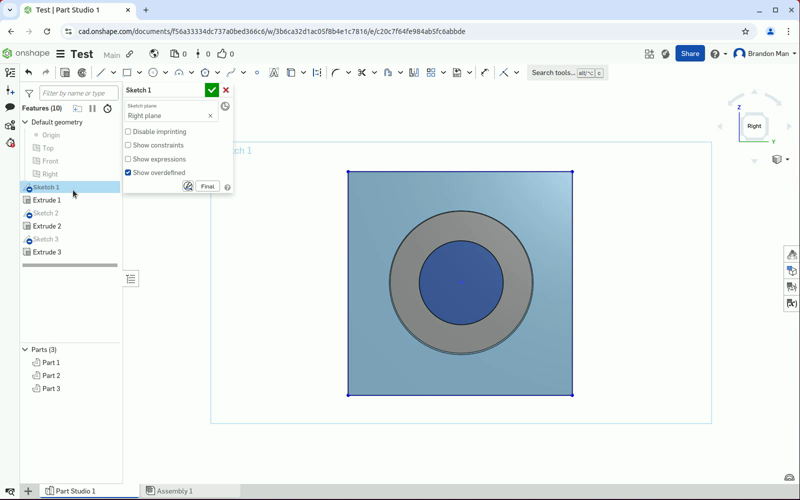
mouse_move(229, 92)
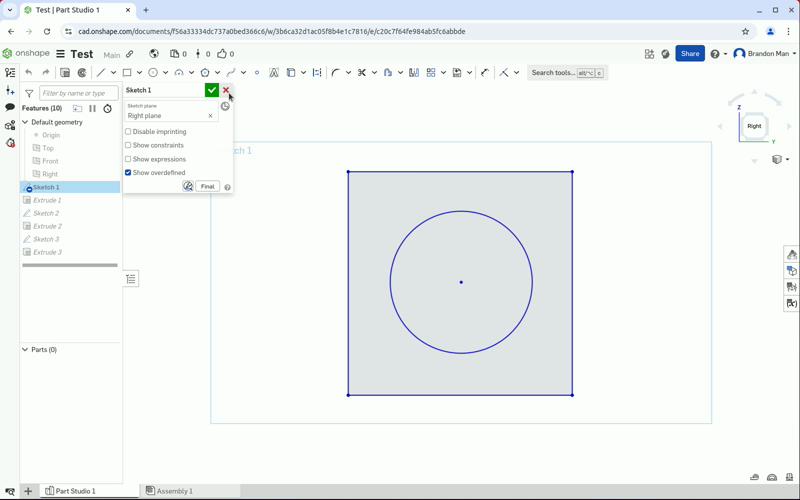
click(229, 92)
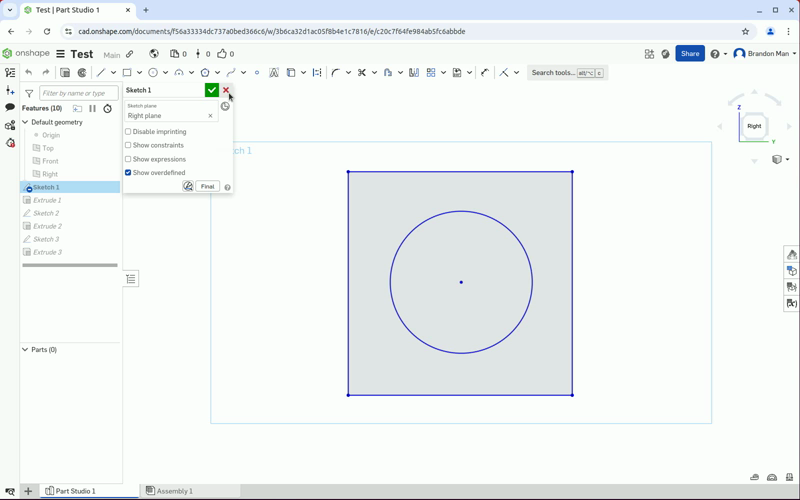
key(shift+s)
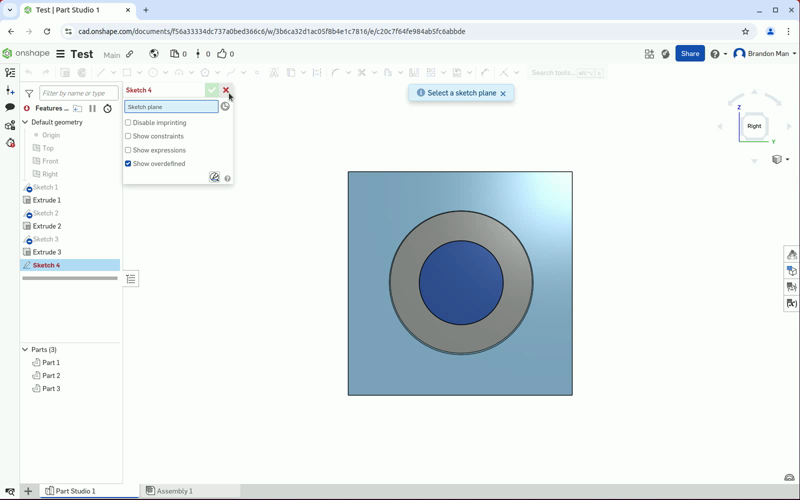
mouse_move(73, 176)
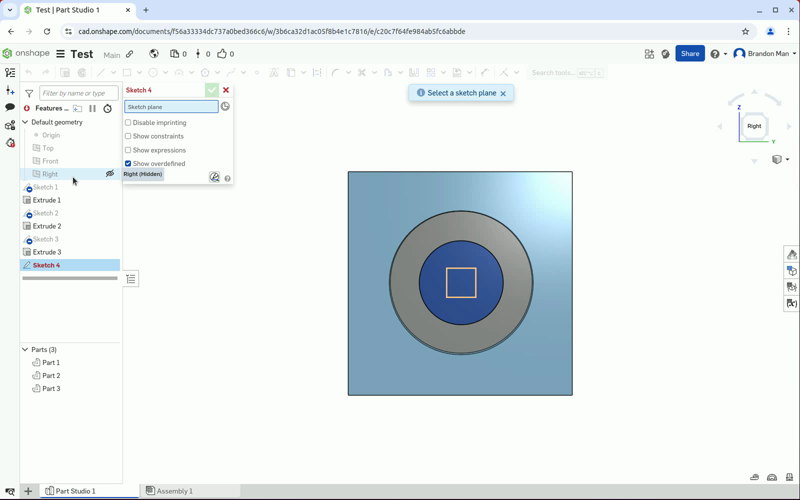
click(73, 176)
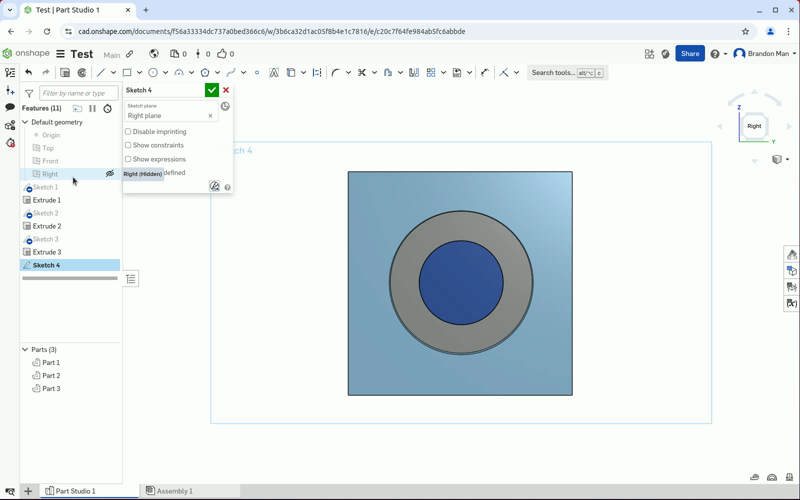
mouse_move(73, 352)
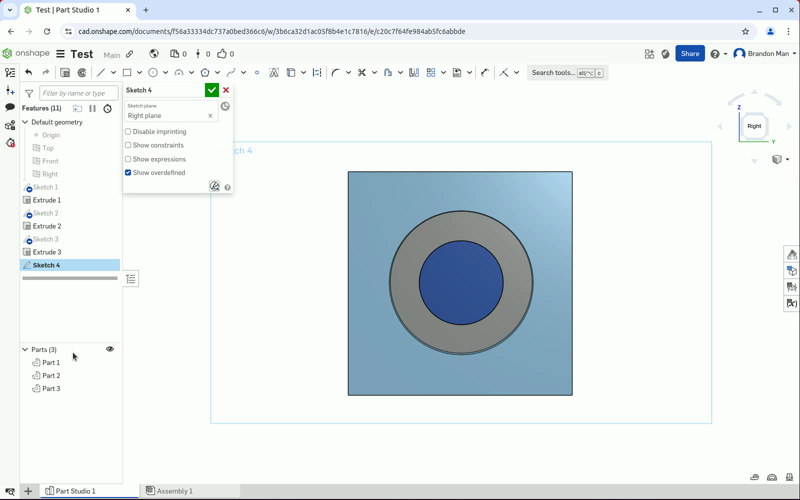
key(y)
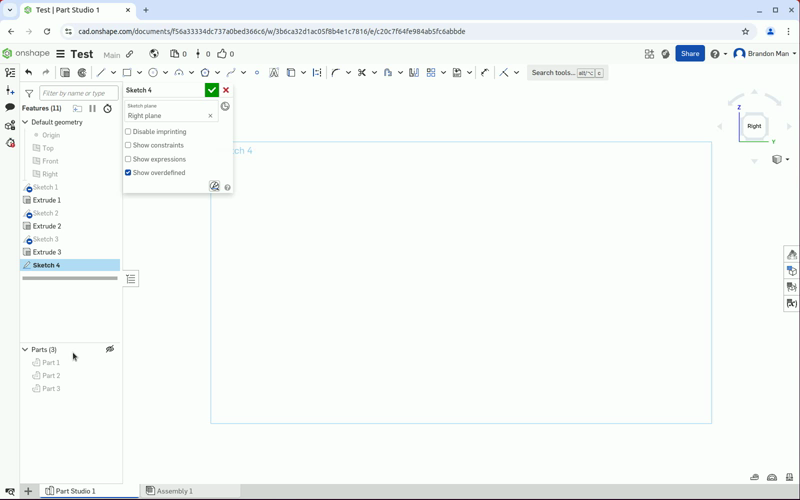
key(c)
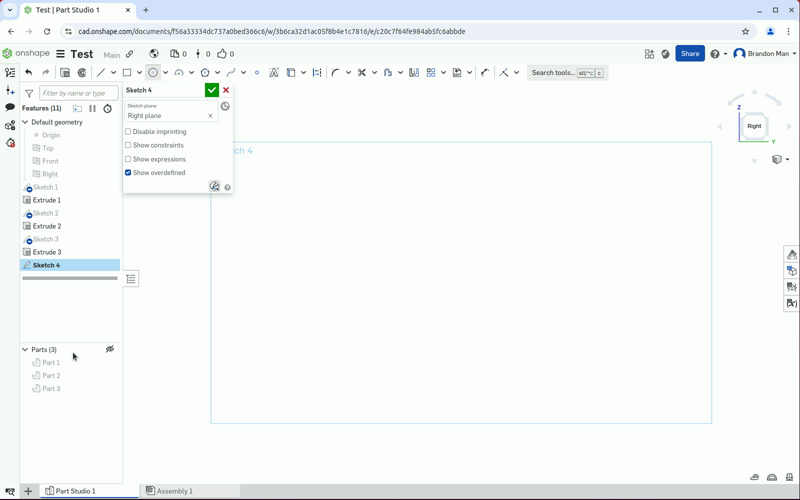
key_down(shift)
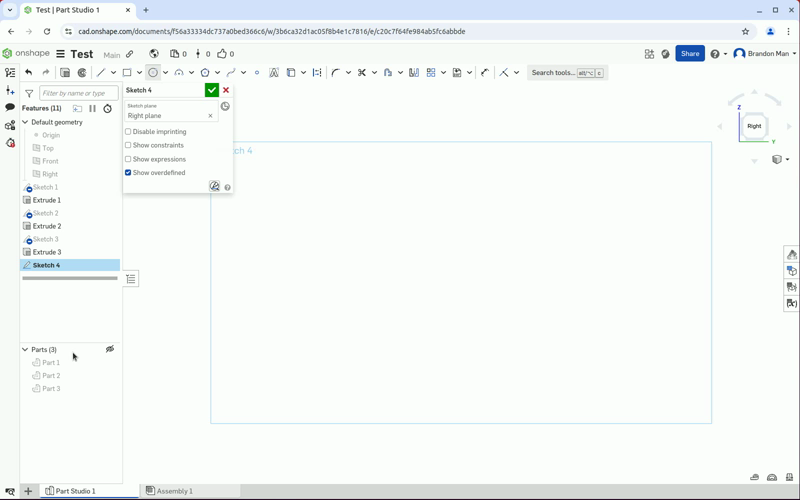
mouse_move(461, 282)
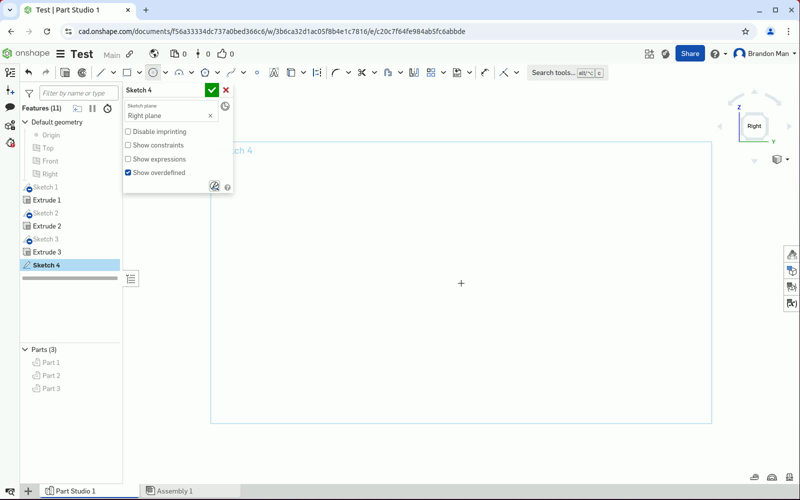
click(461, 282)
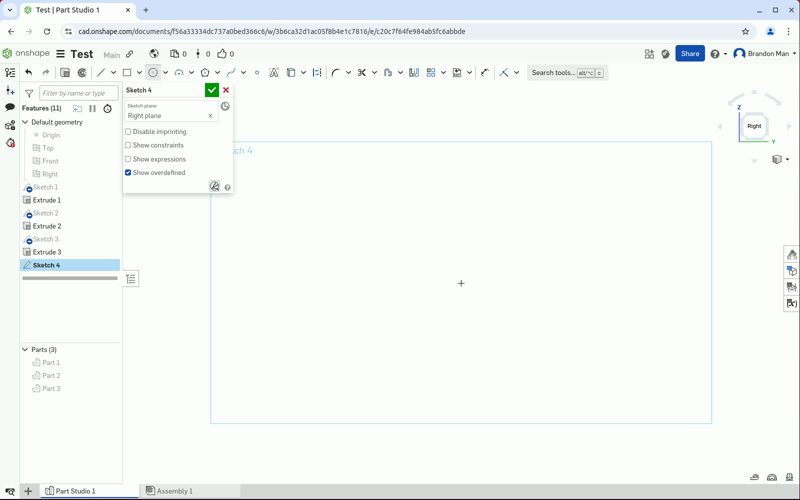
key_up(shift)
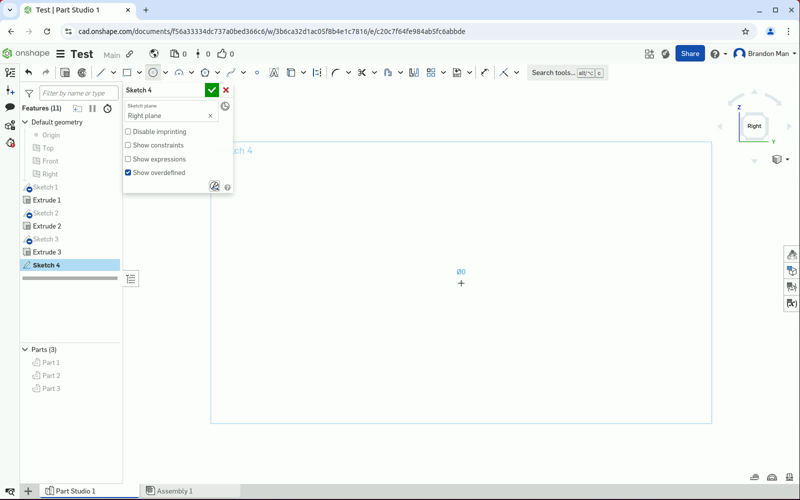
mouse_move(533, 282)
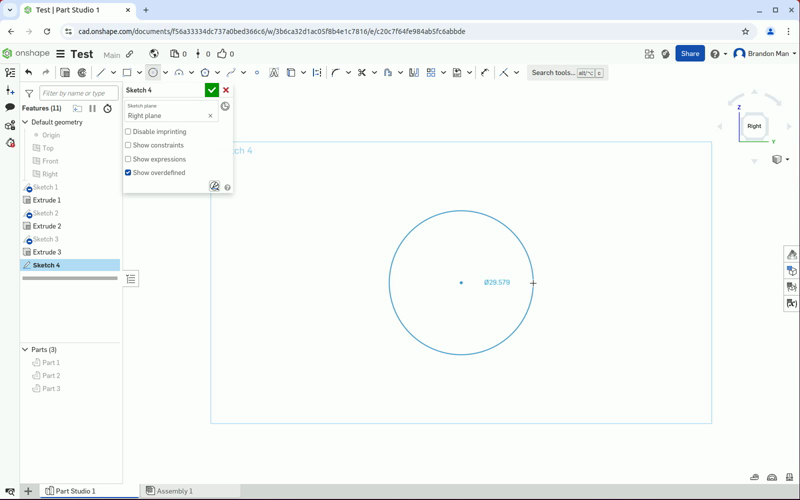
click(533, 282)
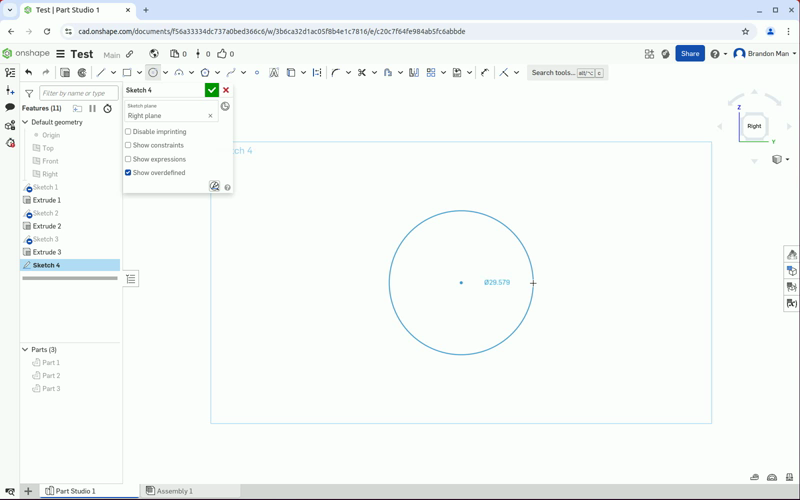
key(esc)
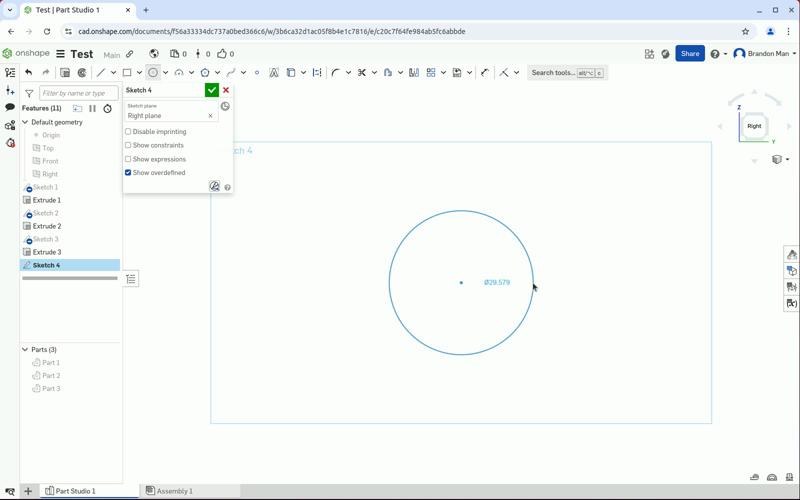
key(c)
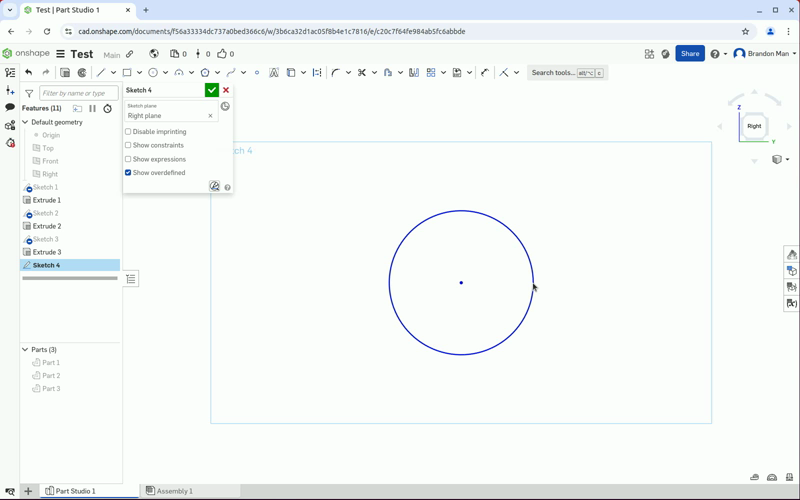
key_down(shift)
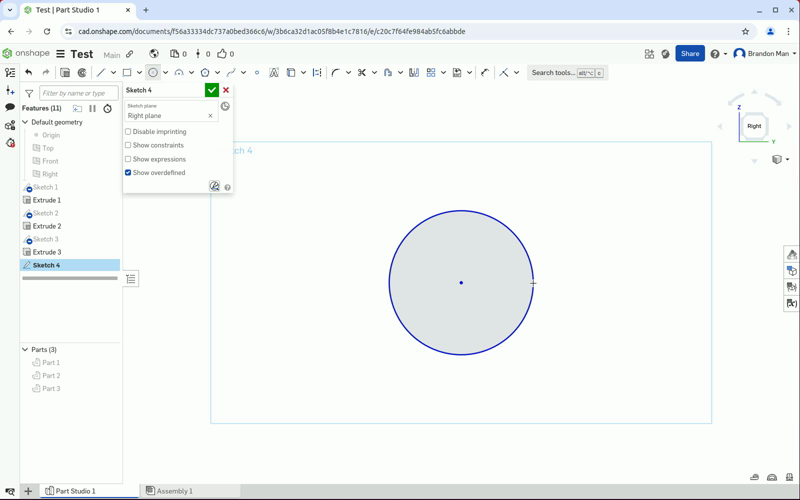
mouse_move(461, 282)
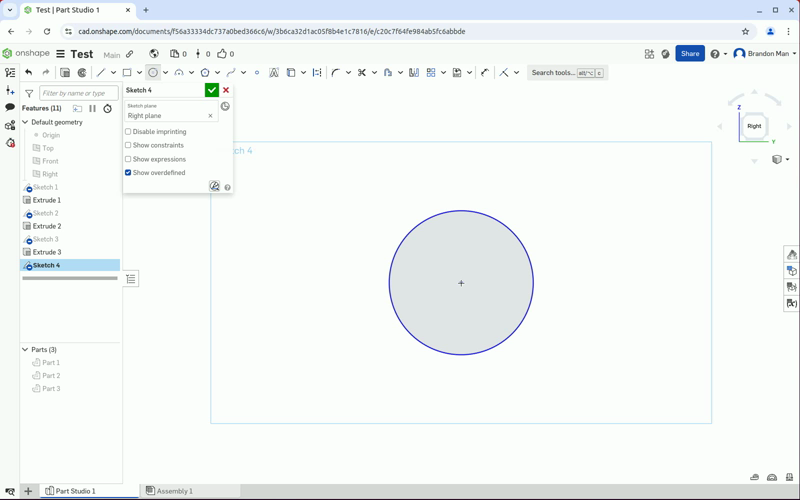
click(461, 282)
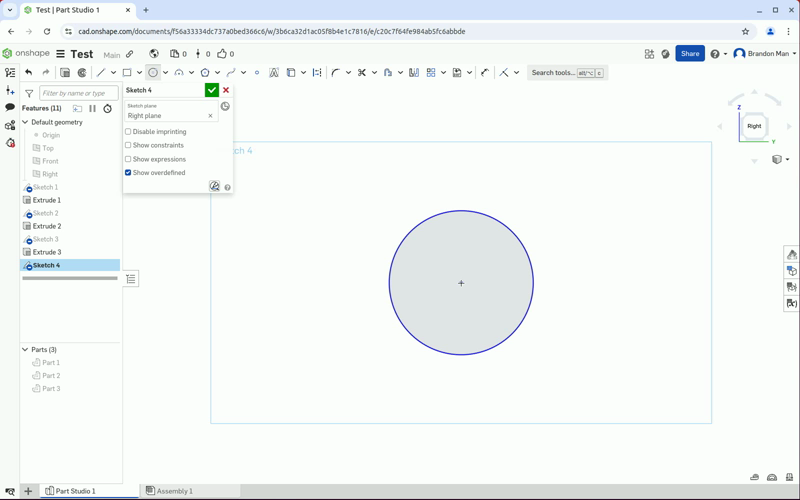
key_up(shift)
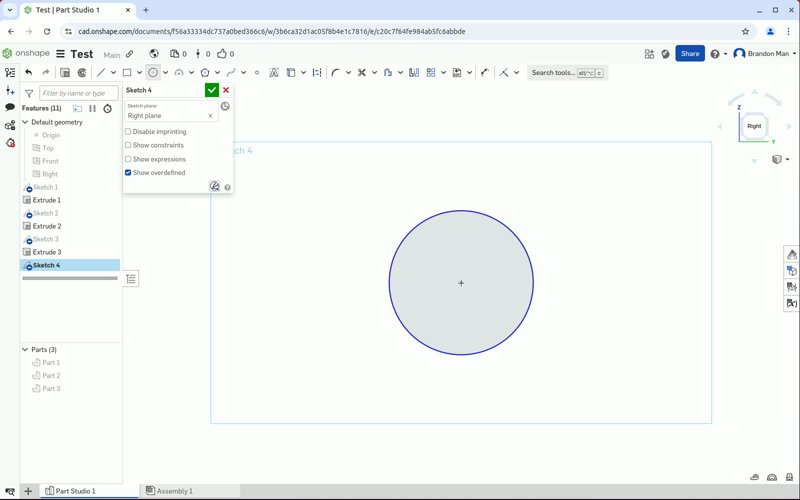
mouse_move(503, 282)
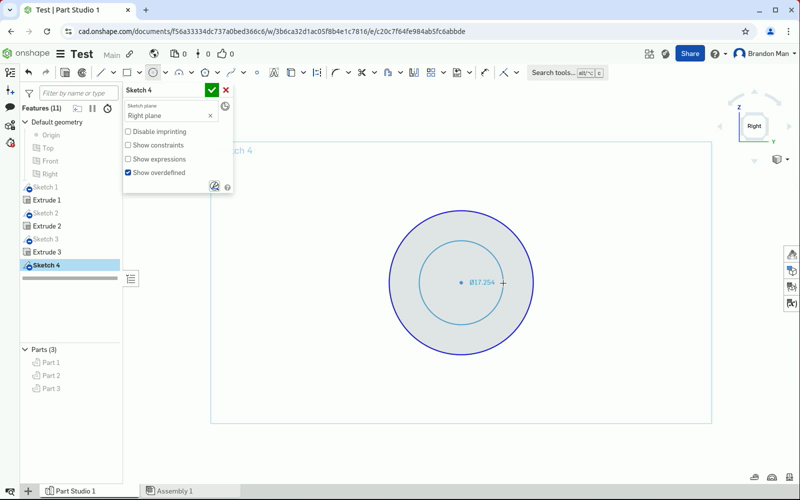
click(503, 282)
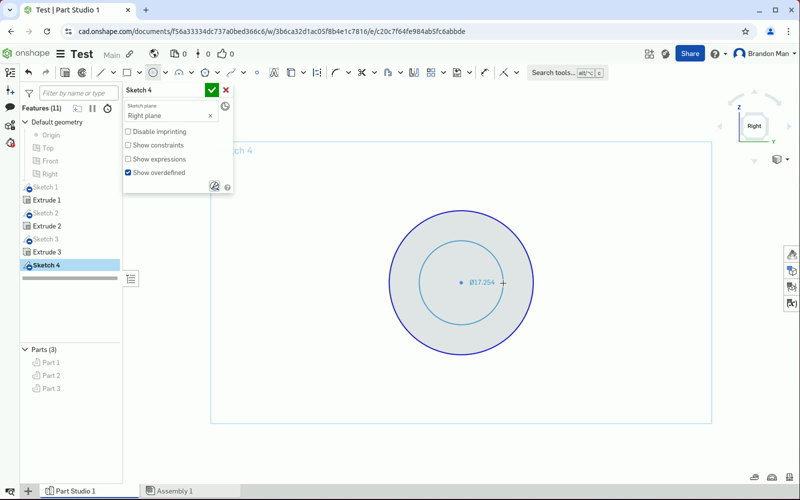
key(esc)
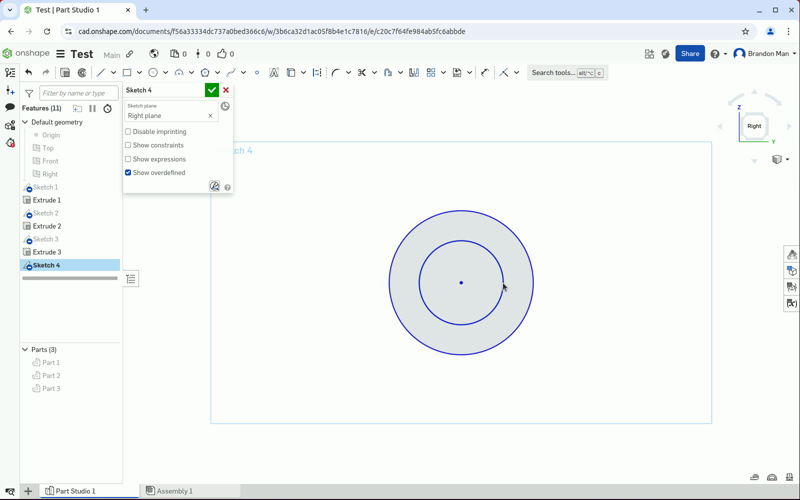
mouse_move(498, 317)
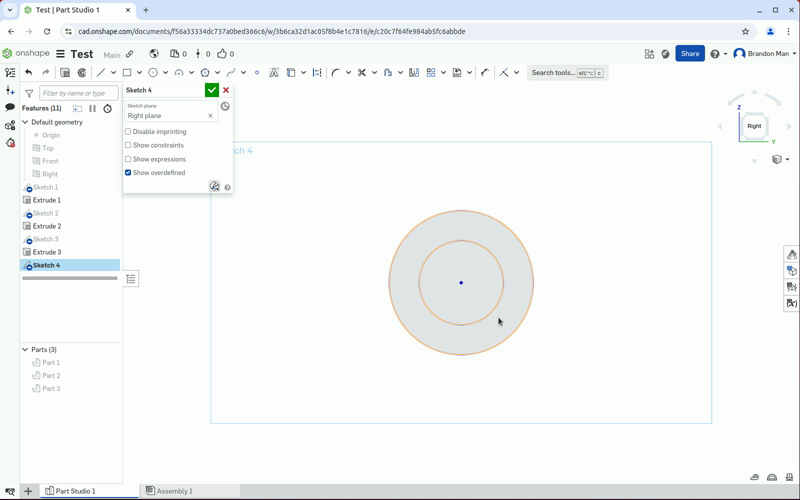
click(498, 317)
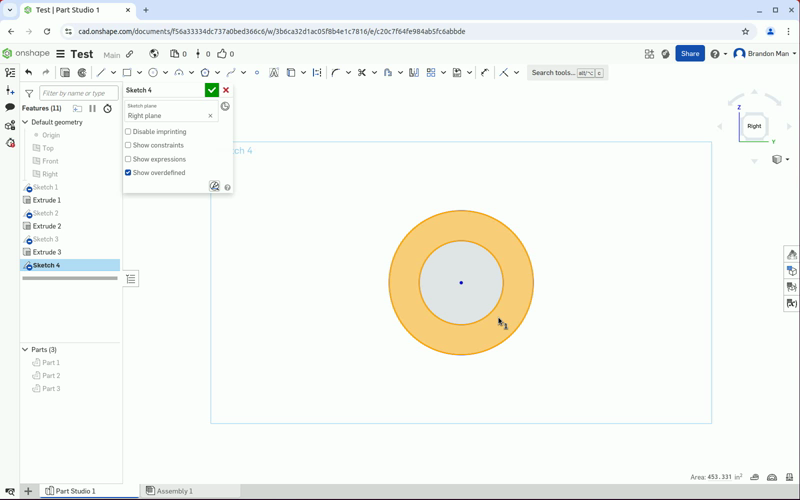
mouse_move(73, 352)
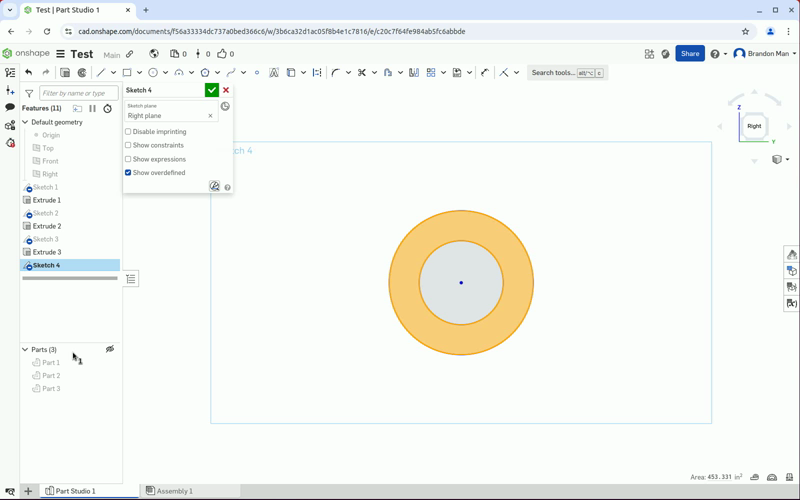
key(shift+y)
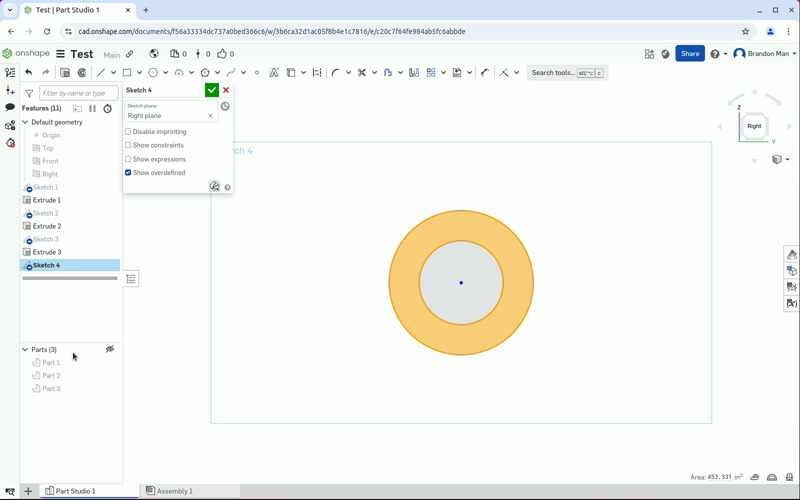
key(shift+e)
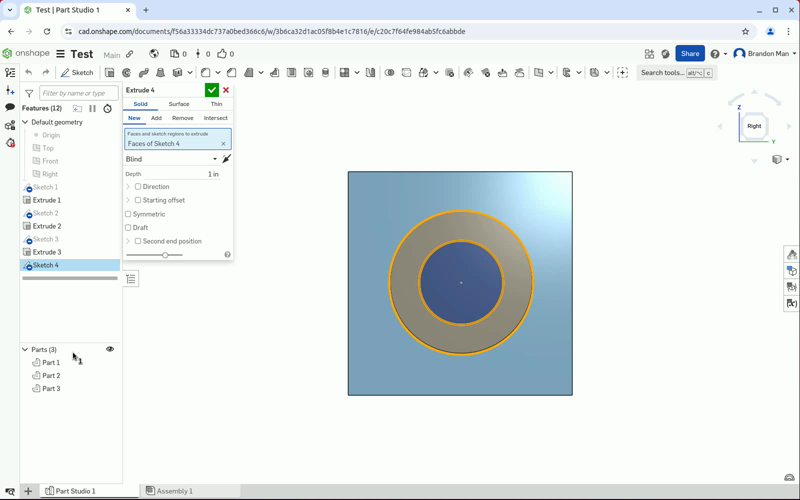
mouse_move(143, 106)
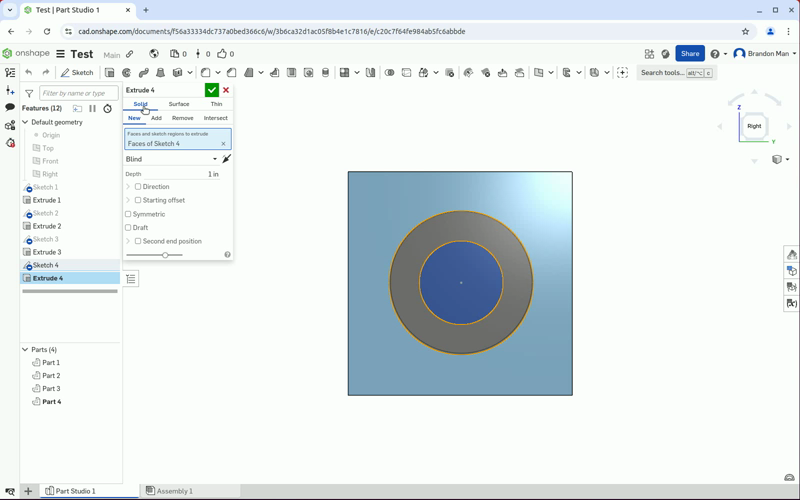
click(143, 106)
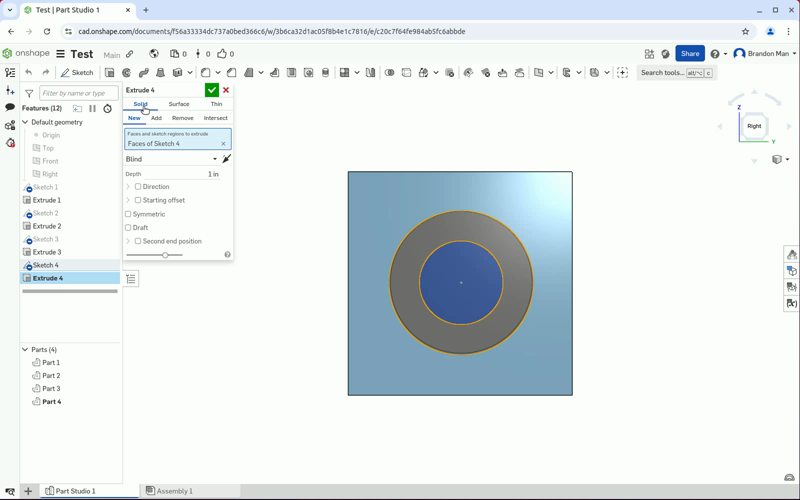
mouse_move(186, 120)
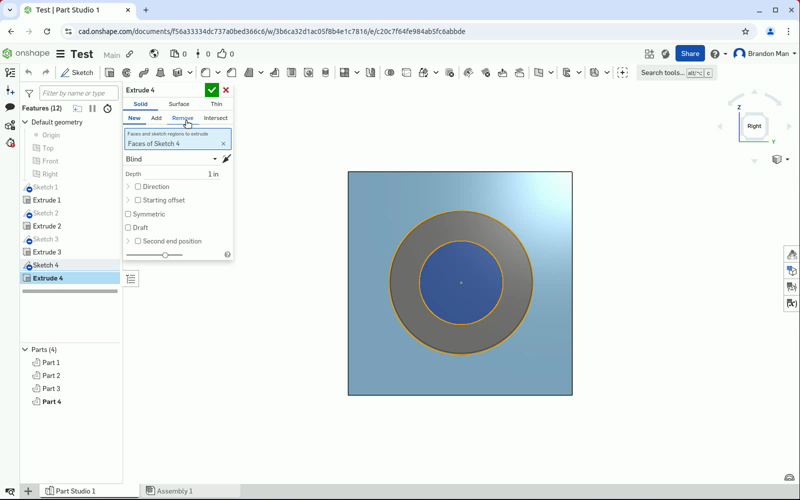
click(186, 120)
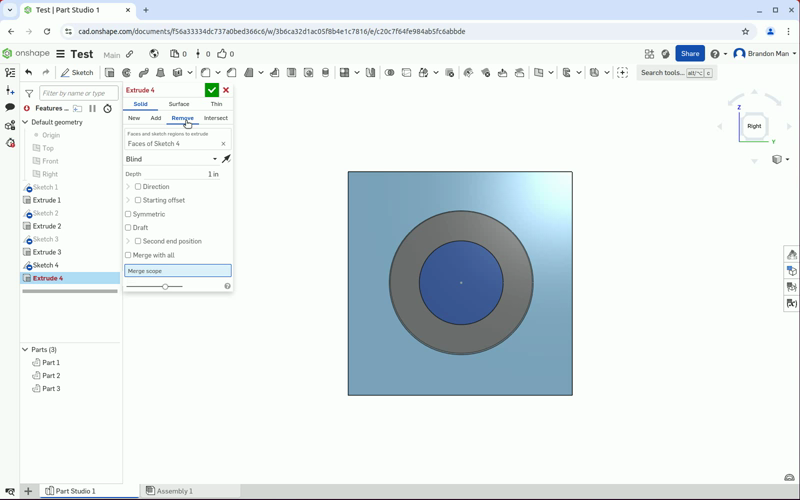
key(tab, 4)
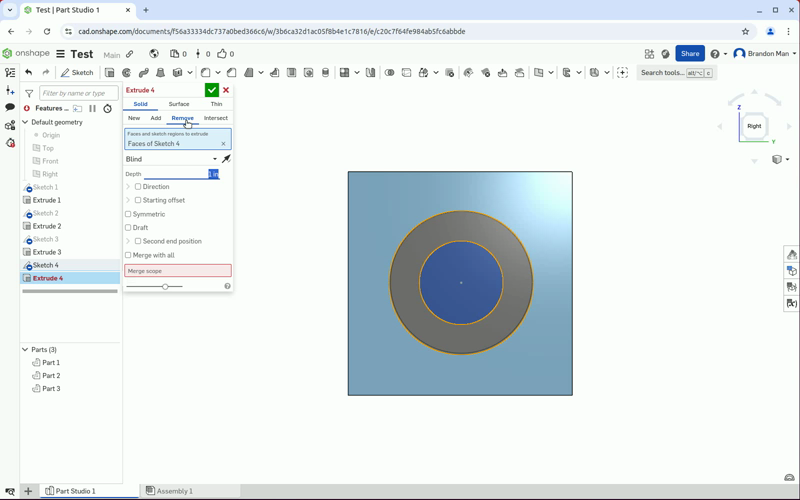
text(-1.926)
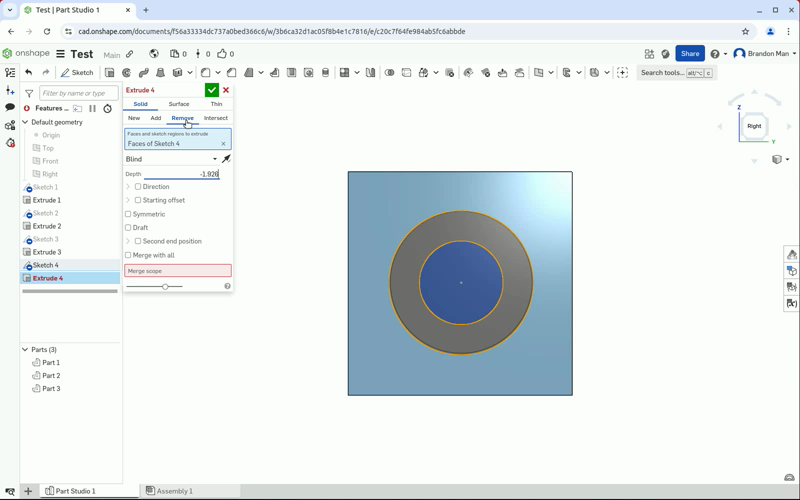
key(tab, 6)
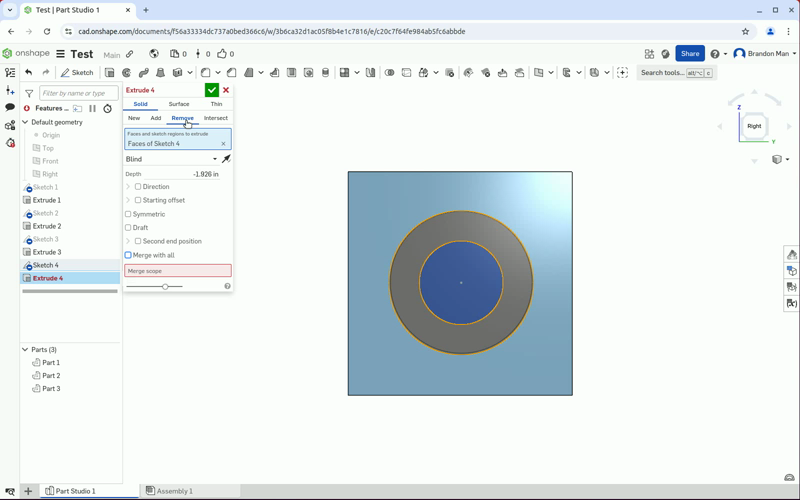
key(space)
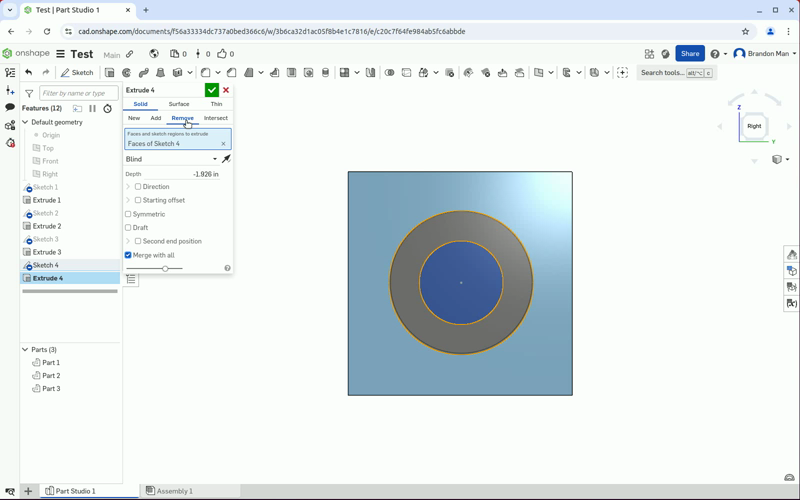
key(enter)
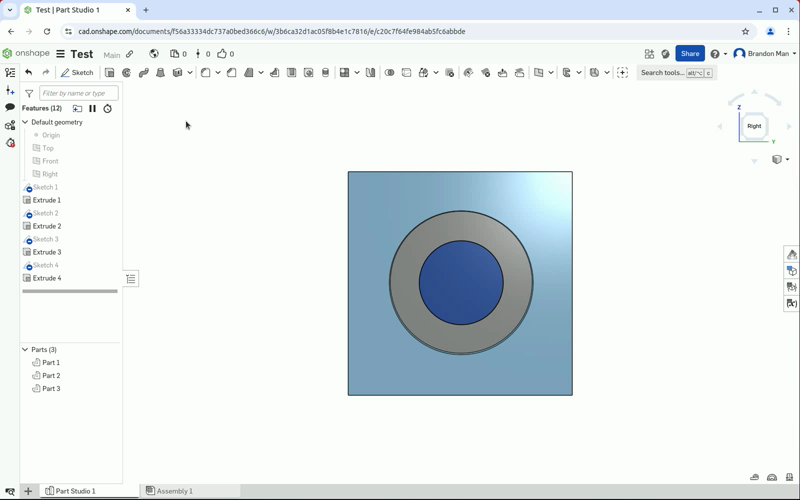
key(shift+h)
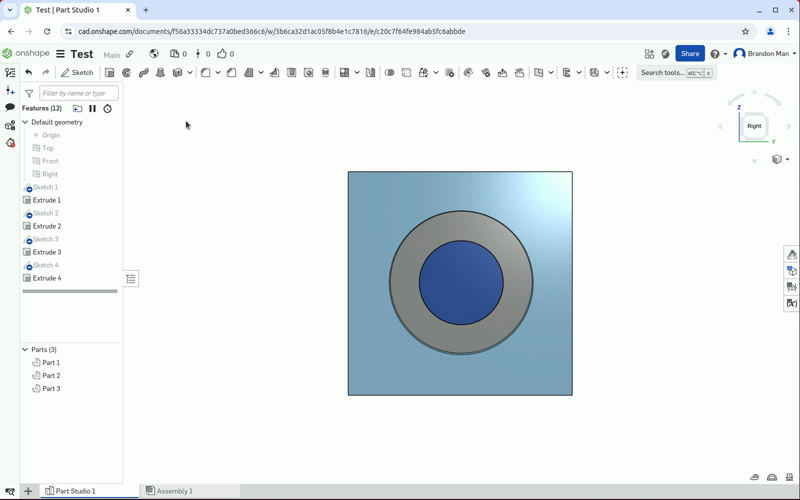
key(shift+h)
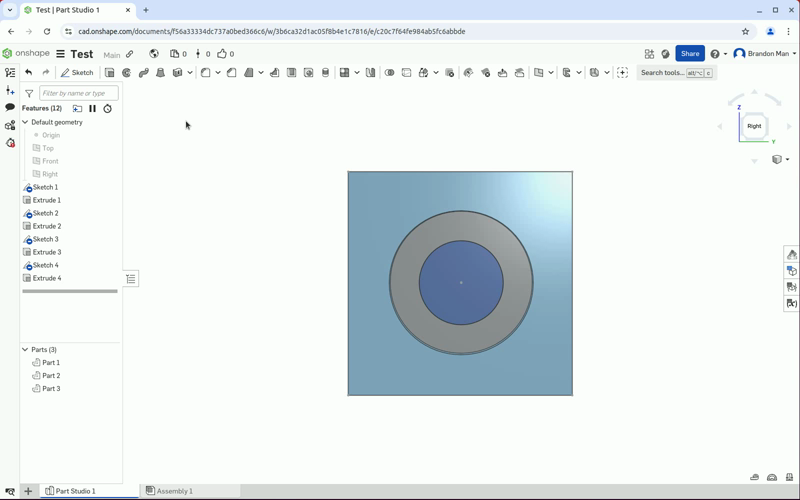
key(shift+7)
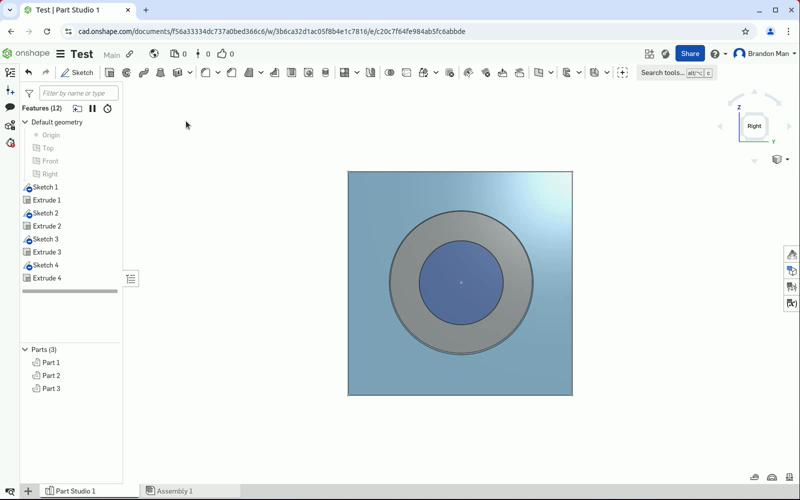
key(right, 2)
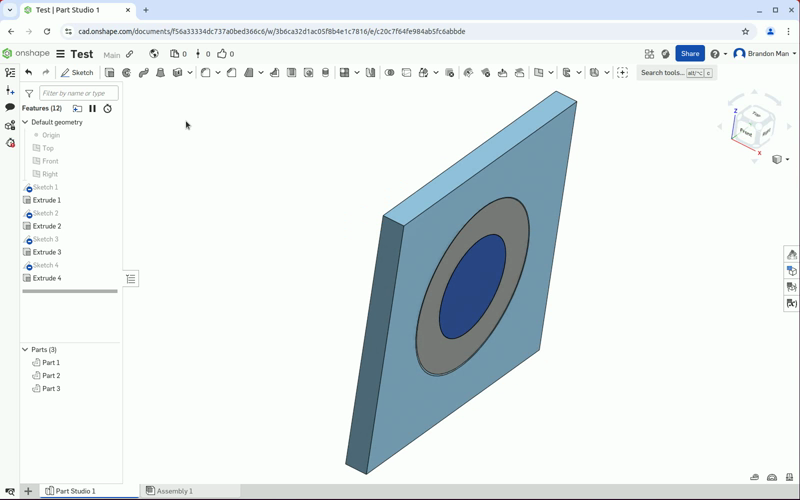
key(down, 2)
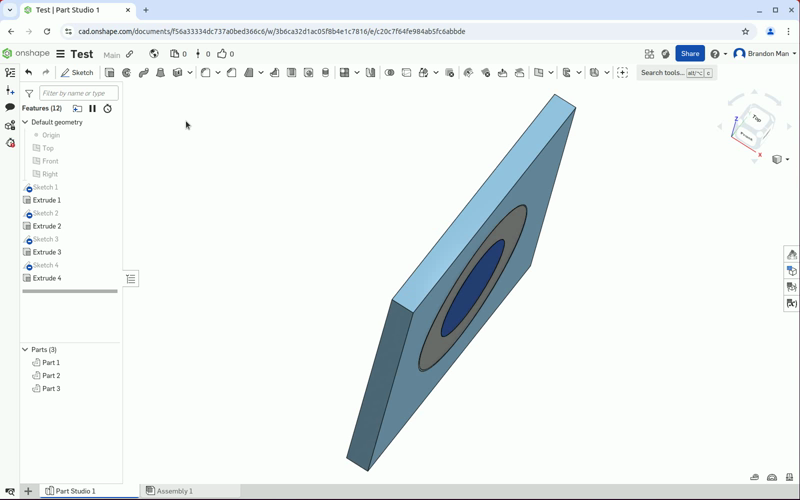
key(up, 2)
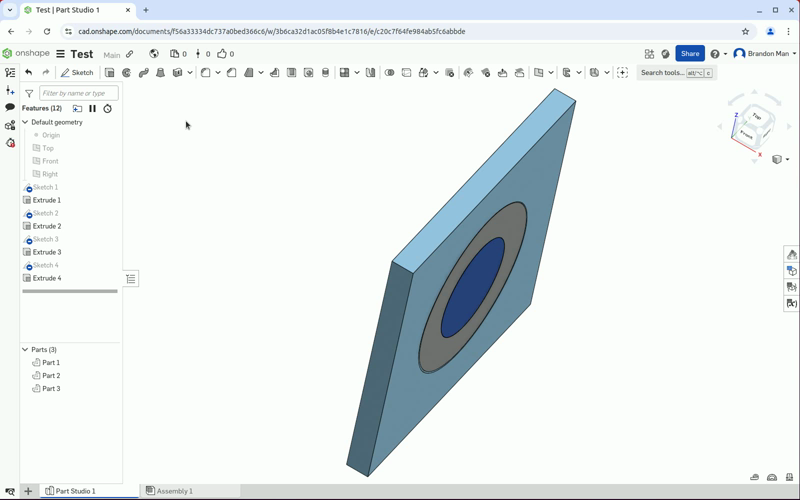
key(left, 2)
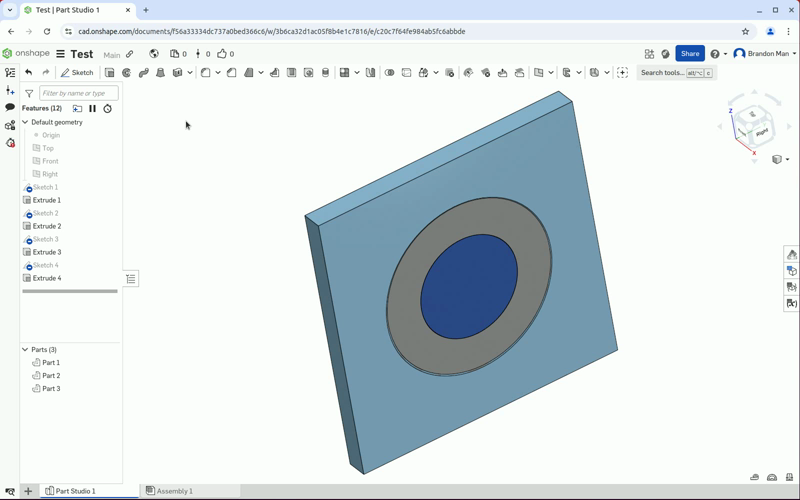
mouse_move(73, 189)
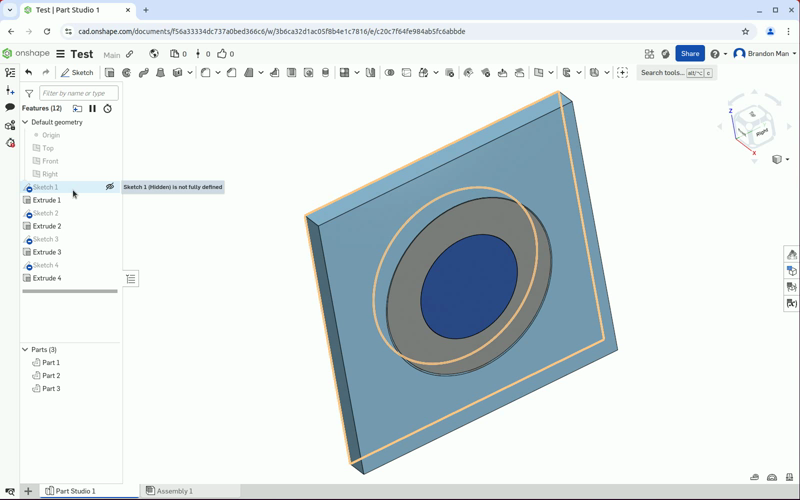
click(73, 189)